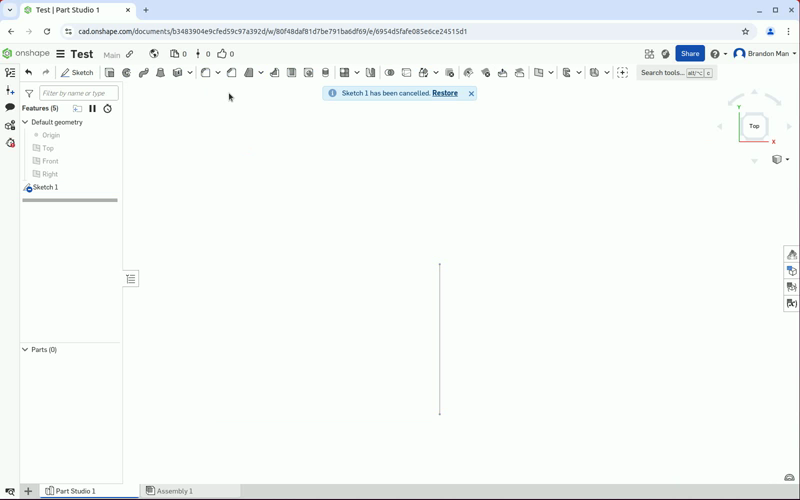
key(shift+h)
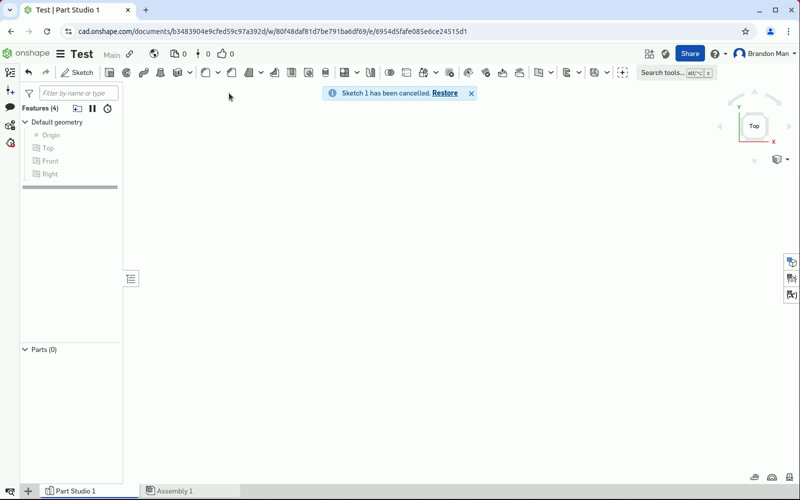
mouse_move(73, 352)
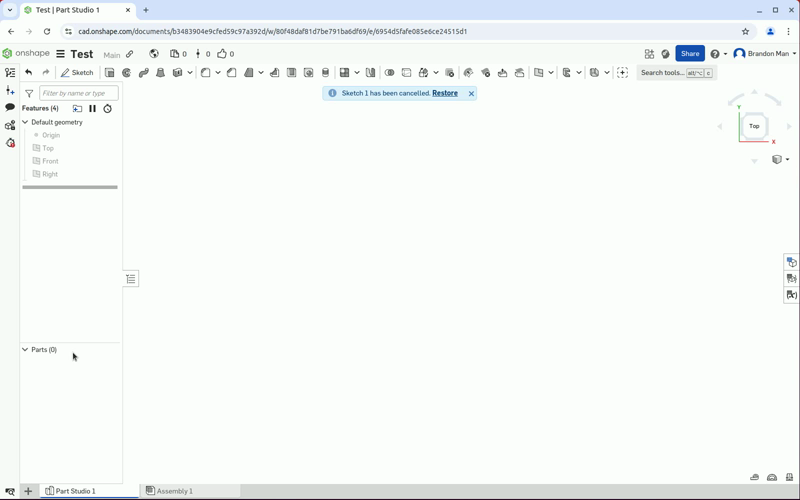
key(y)
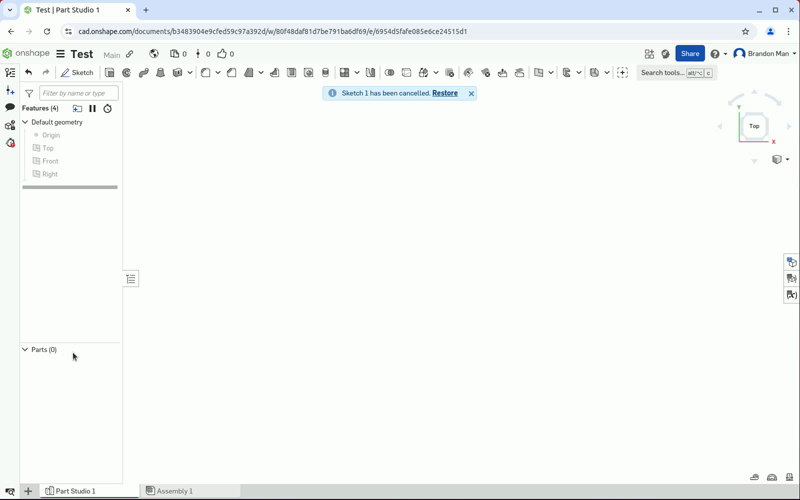
key(shift+p)
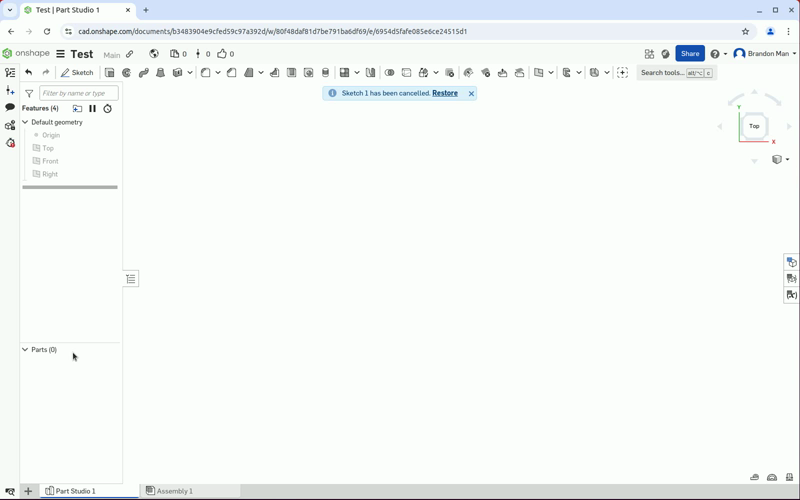
key(space)
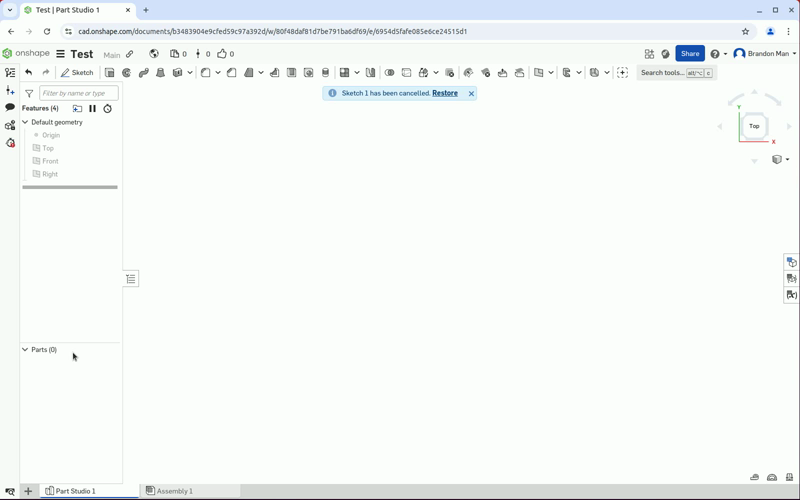
key_down(shift)
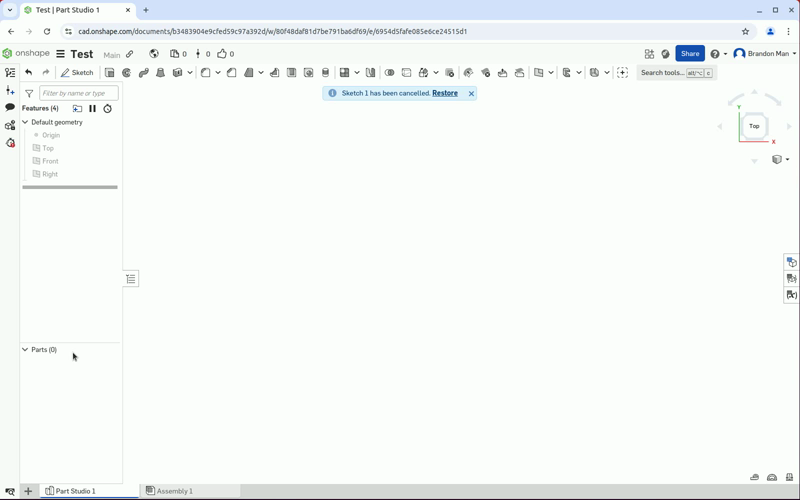
key(up)
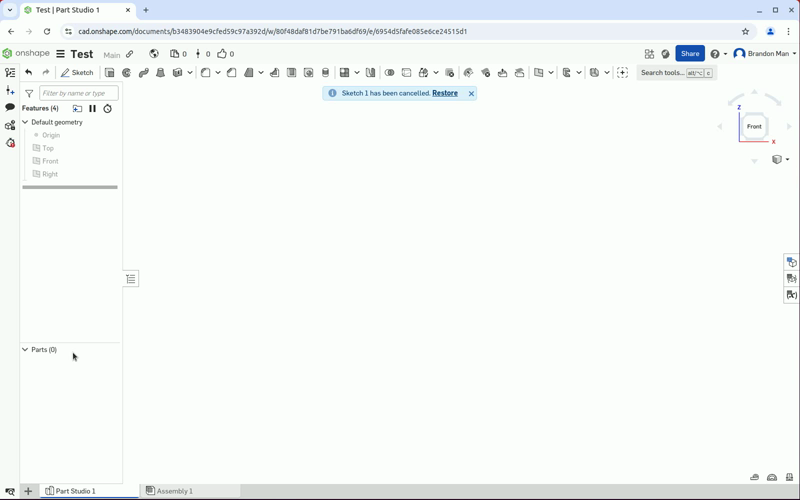
key_up(shift)
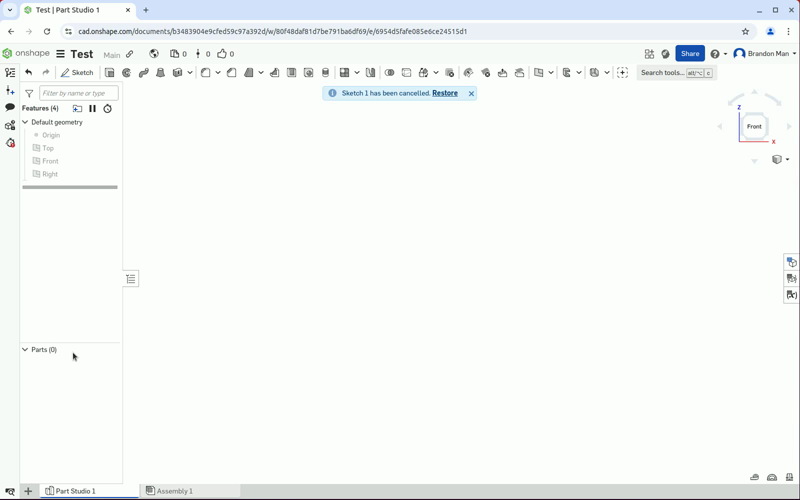
key(space)
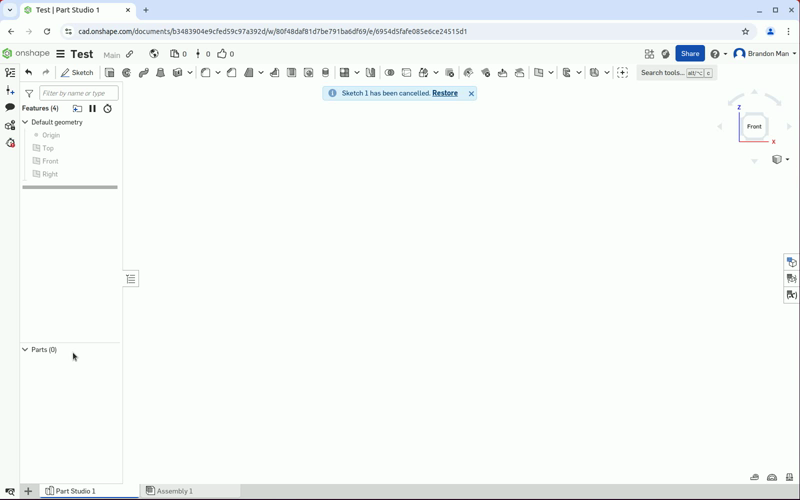
key_down(shift)
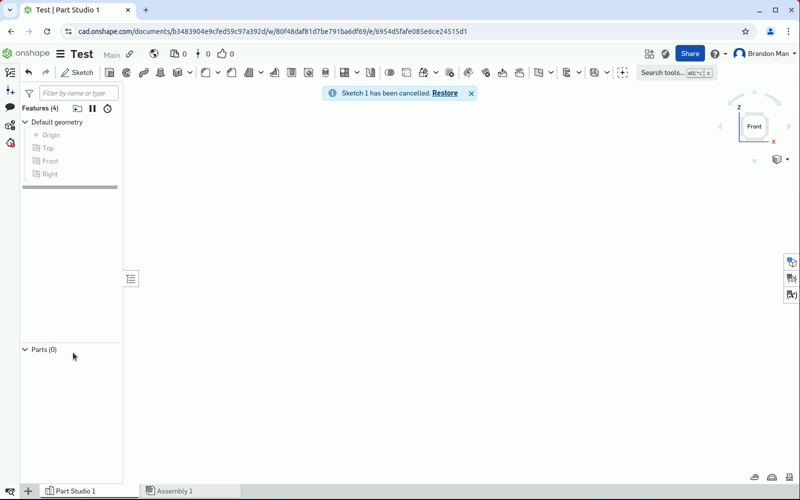
key(left)
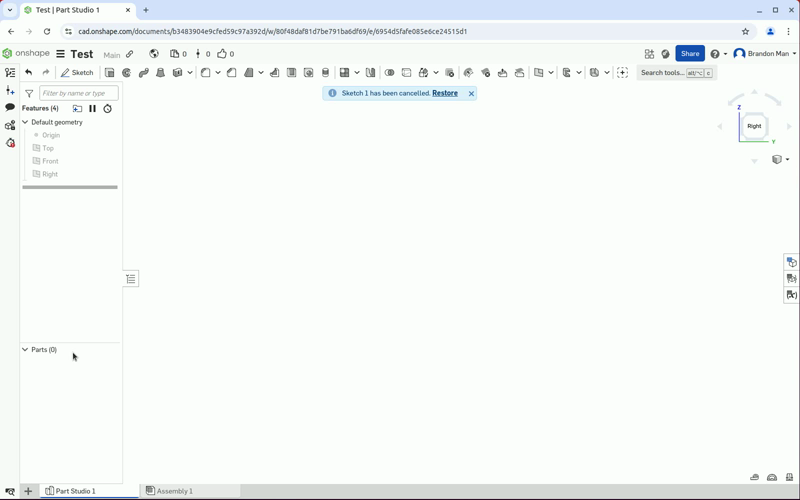
key_up(shift)
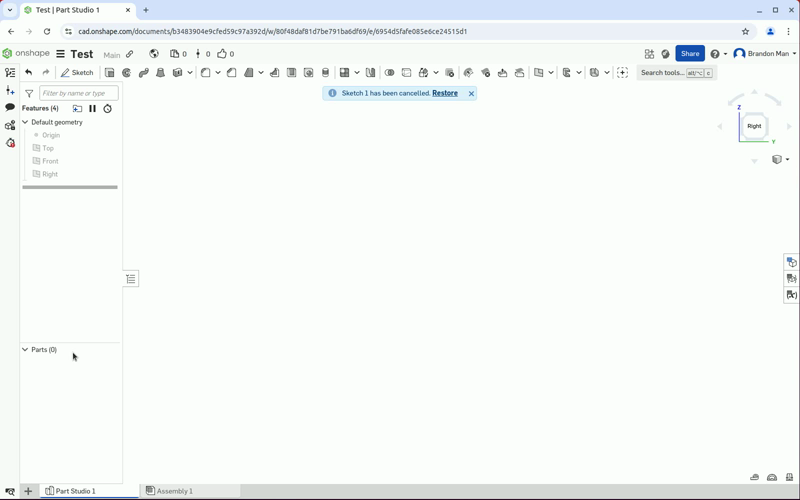
mouse_move(73, 352)
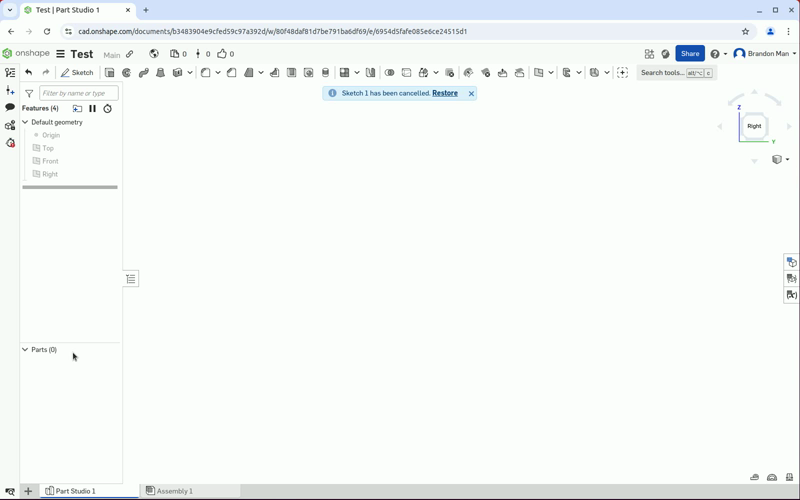
key(shift+y)
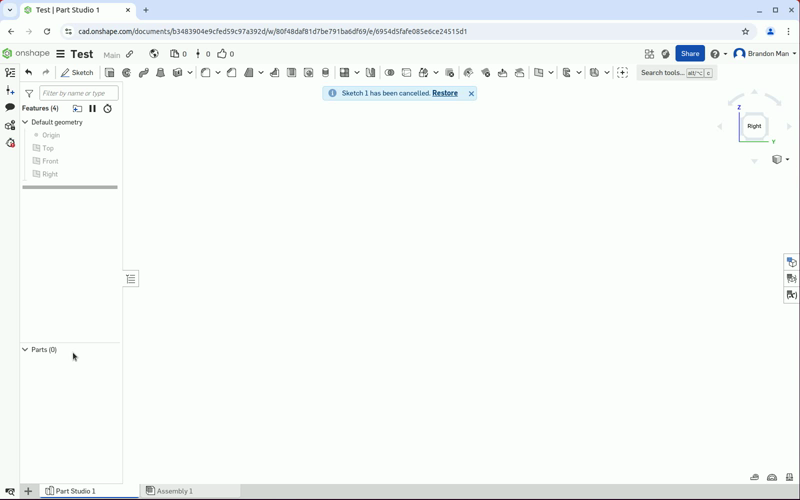
key(shift+s)
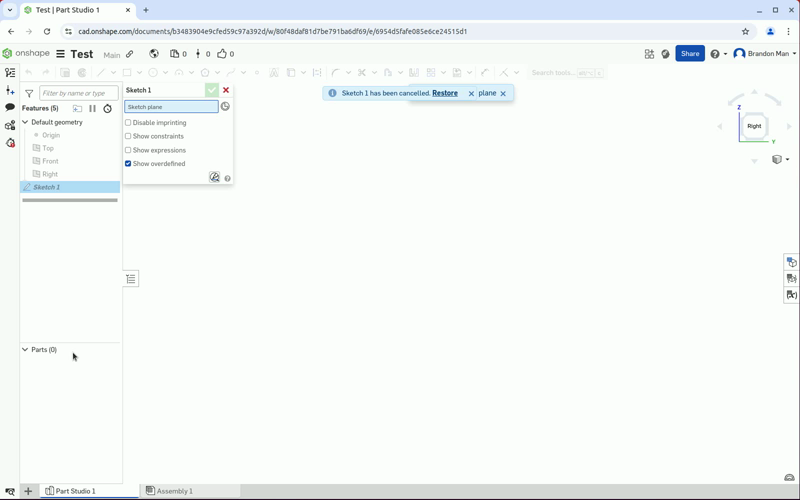
mouse_move(73, 176)
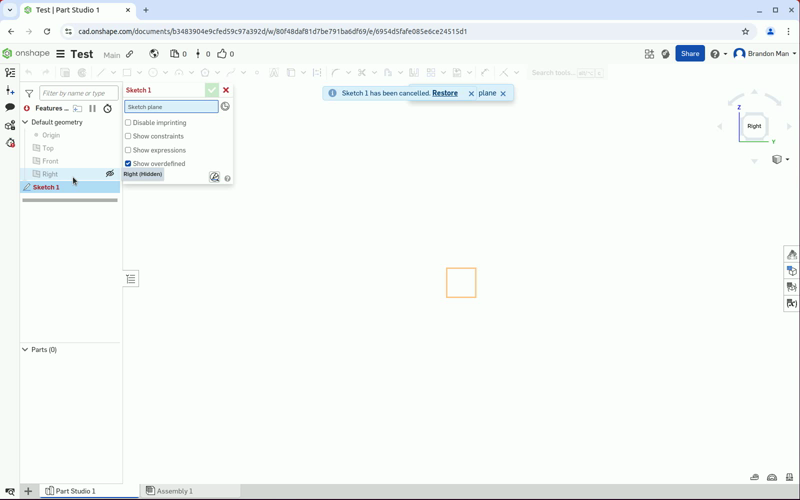
click(73, 176)
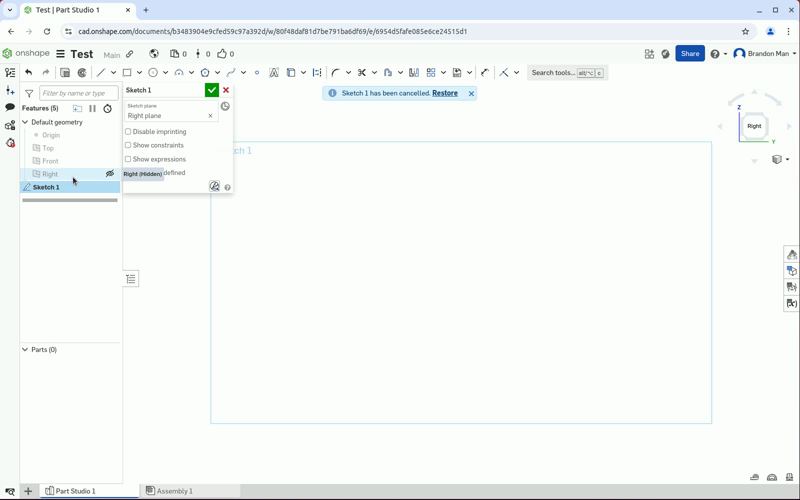
mouse_move(73, 352)
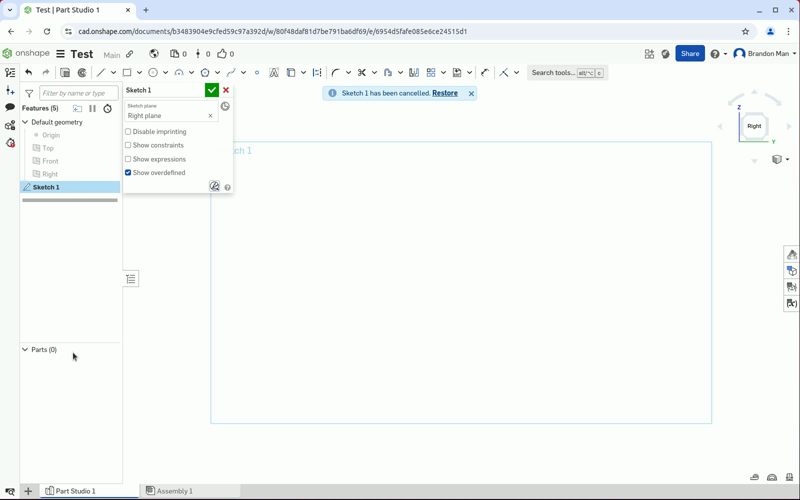
key(y)
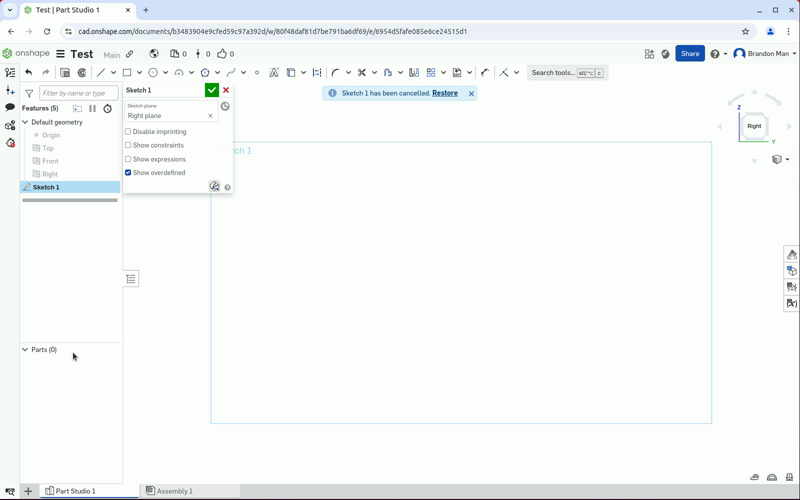
key(l)
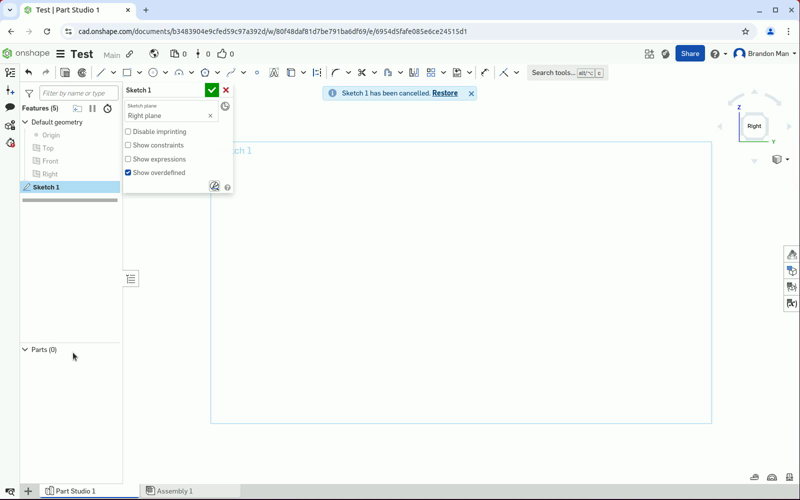
key_down(shift)
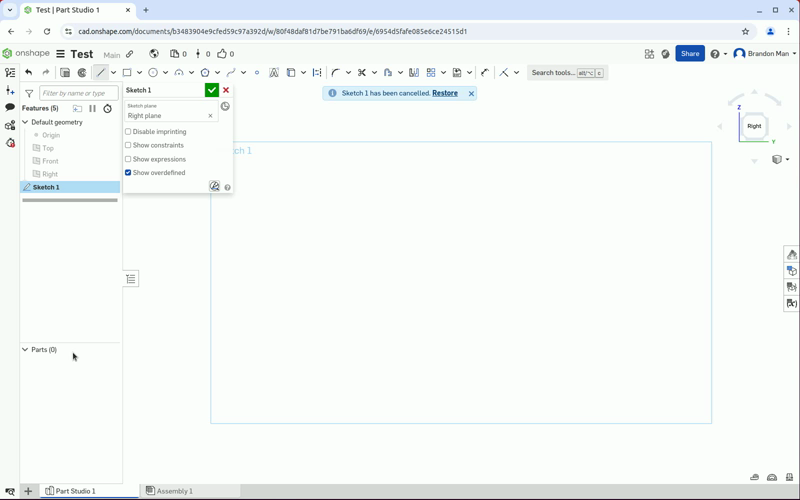
mouse_move(380, 294)
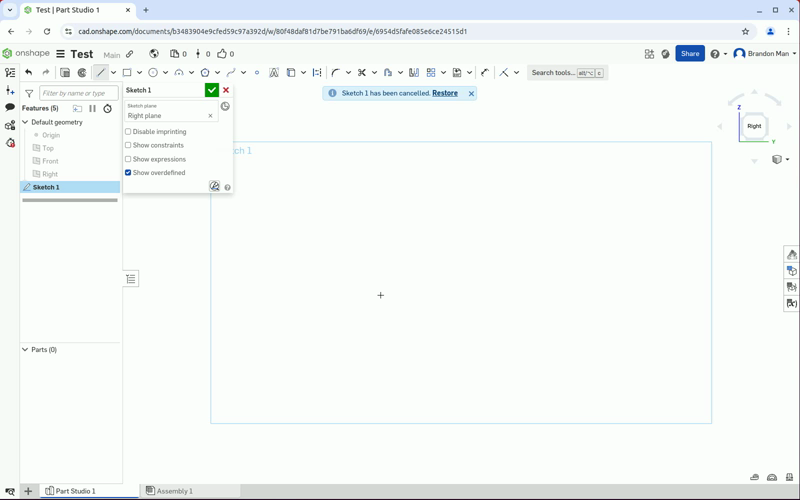
click(380, 294)
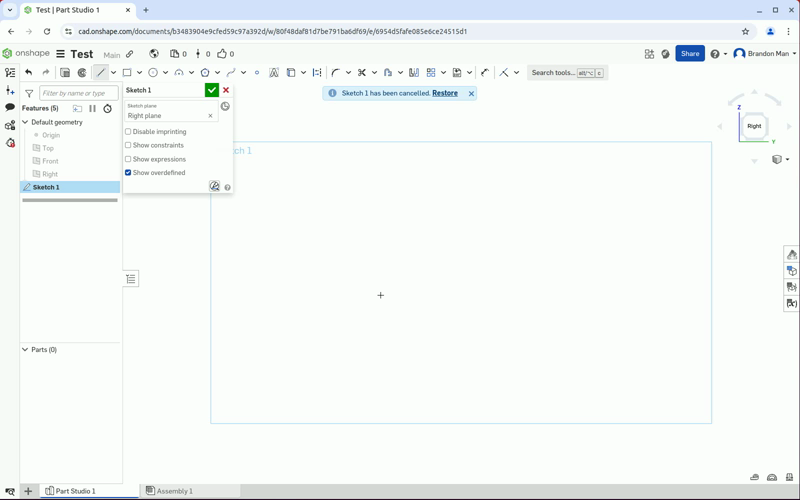
key_up(shift)
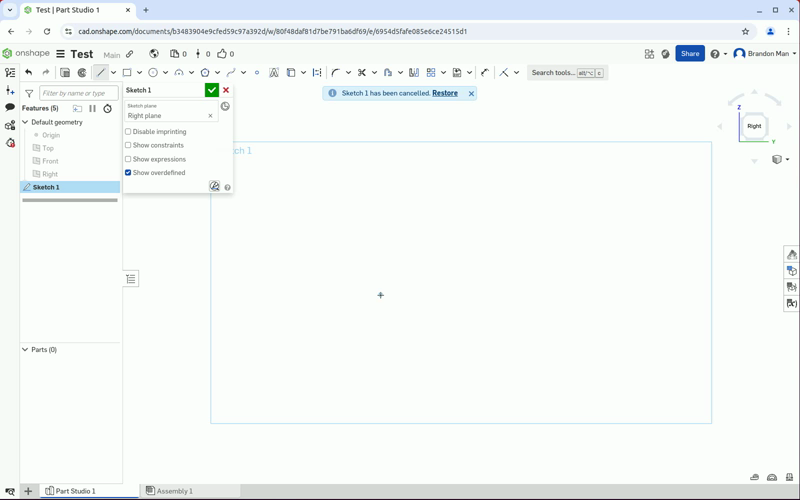
key_down(shift)
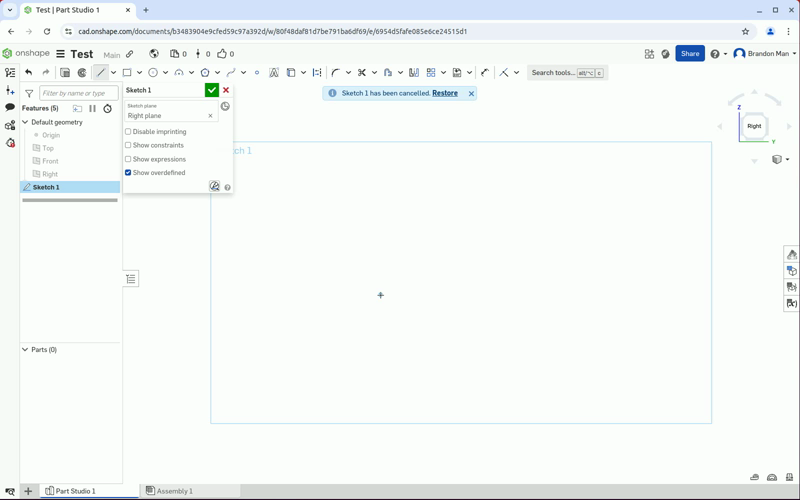
mouse_move(538, 294)
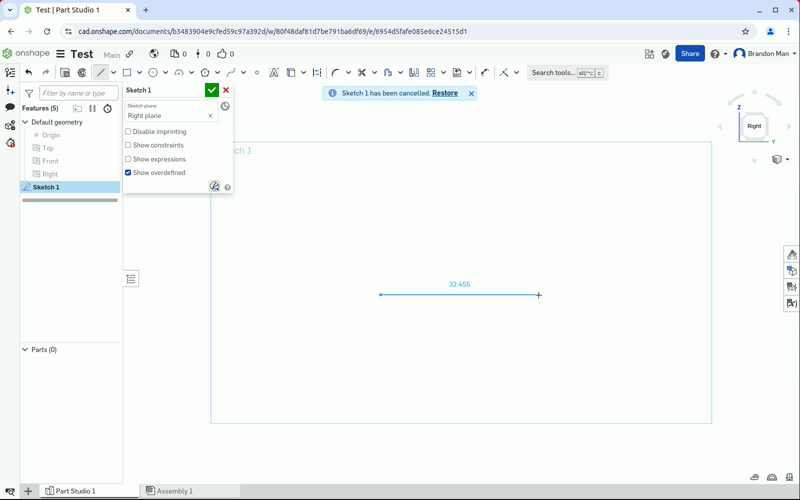
click(538, 294)
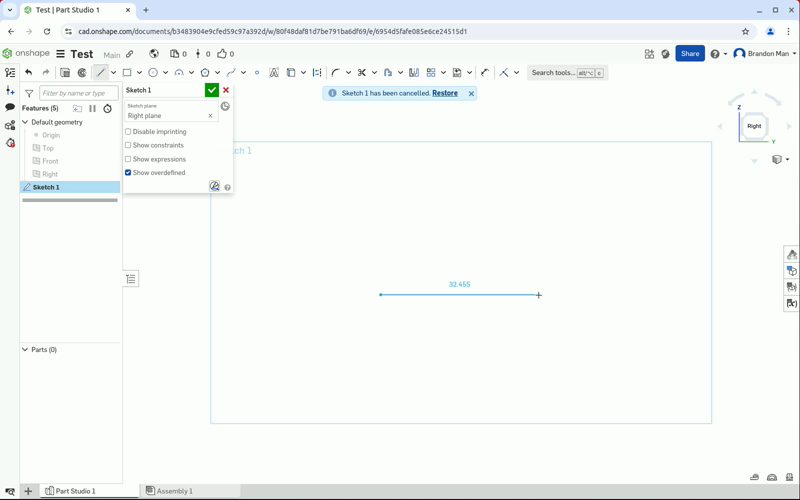
key_up(shift)
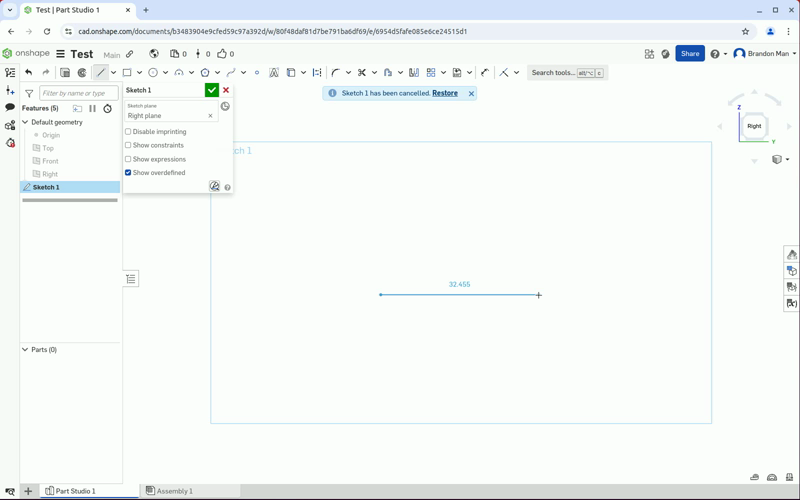
key_down(shift)
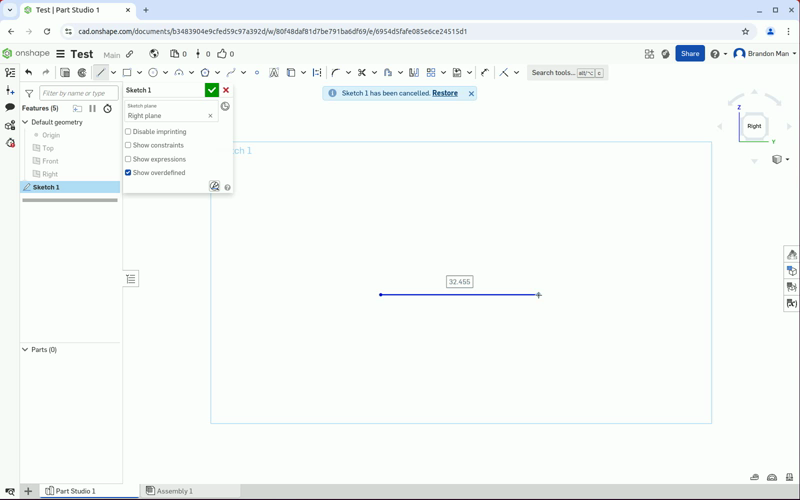
mouse_move(568, 294)
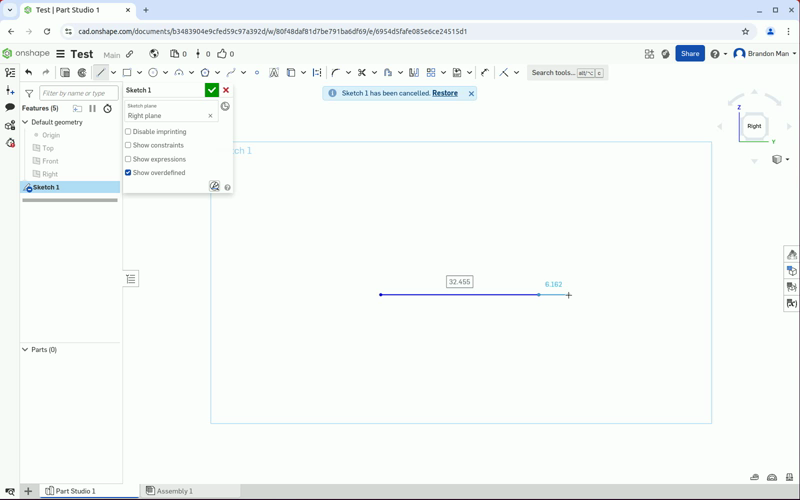
mouse_move(538, 269)
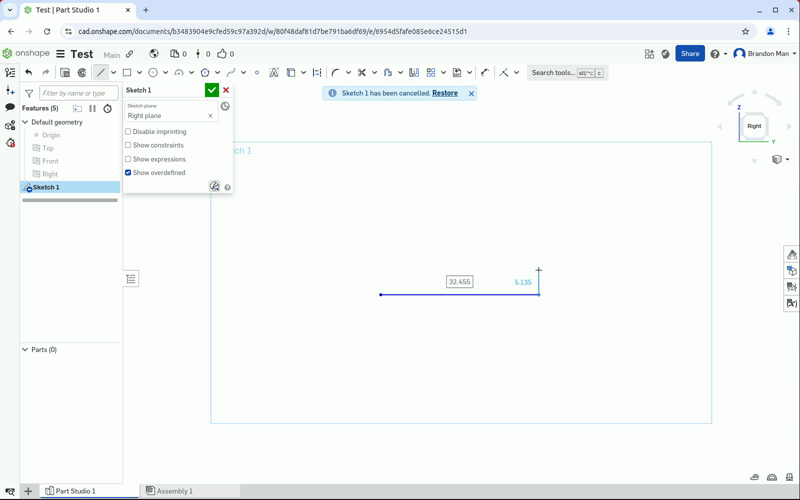
click(538, 269)
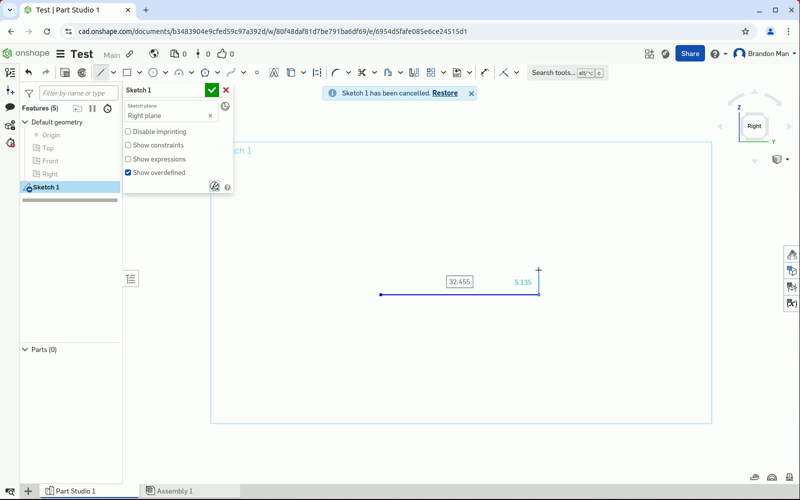
key_up(shift)
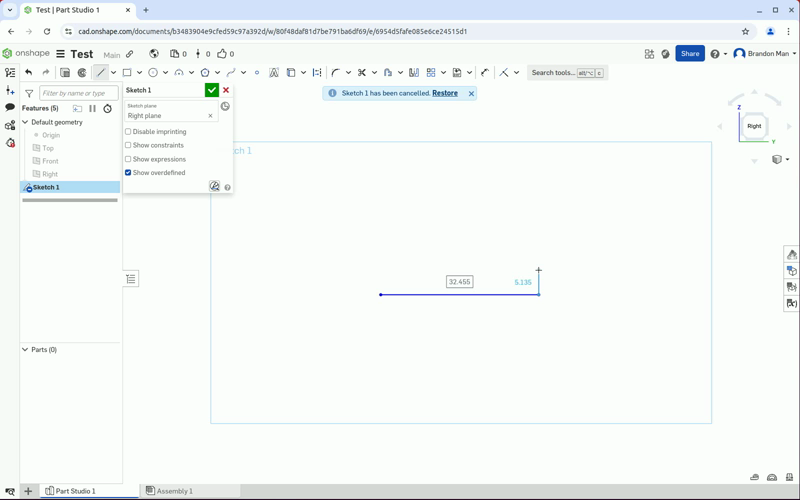
key_down(shift)
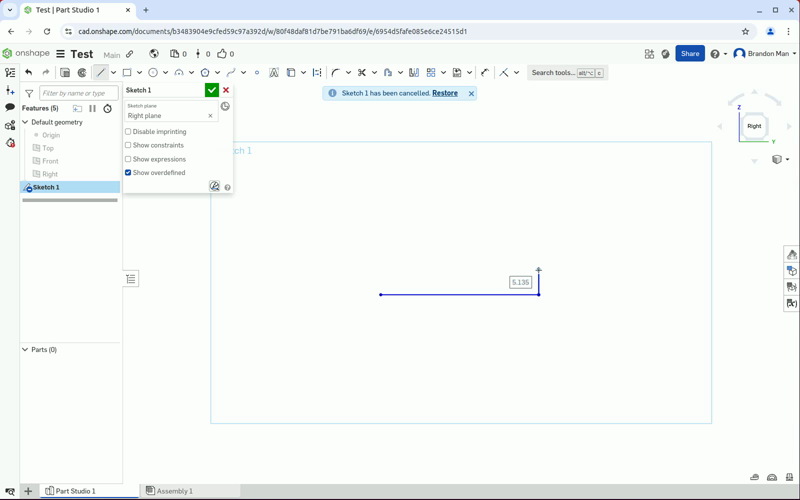
mouse_move(380, 269)
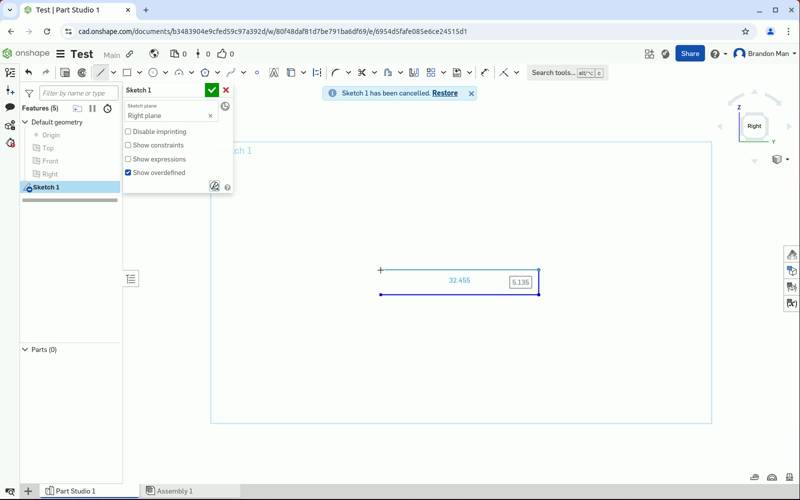
click(380, 269)
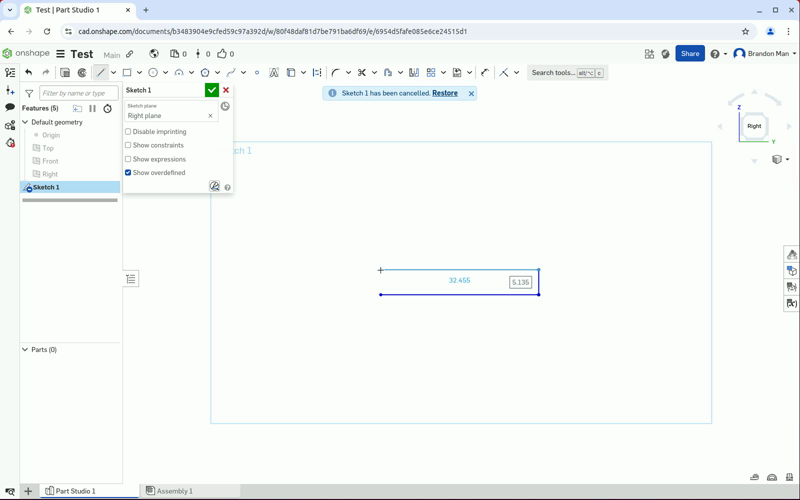
key_up(shift)
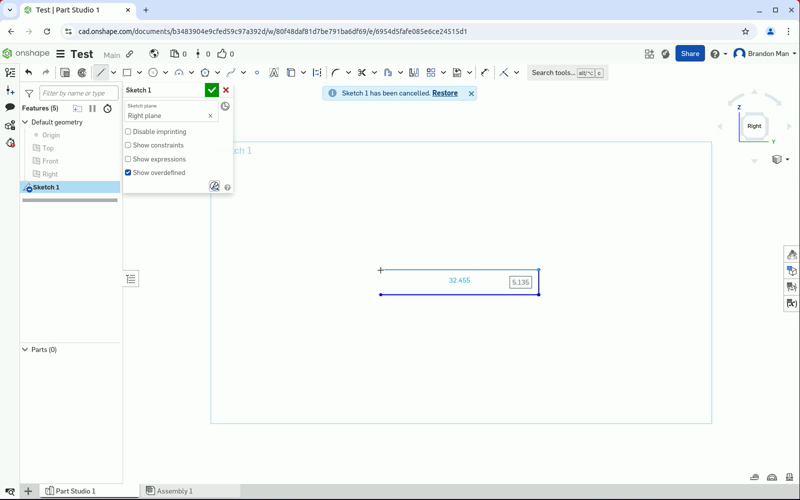
mouse_move(410, 269)
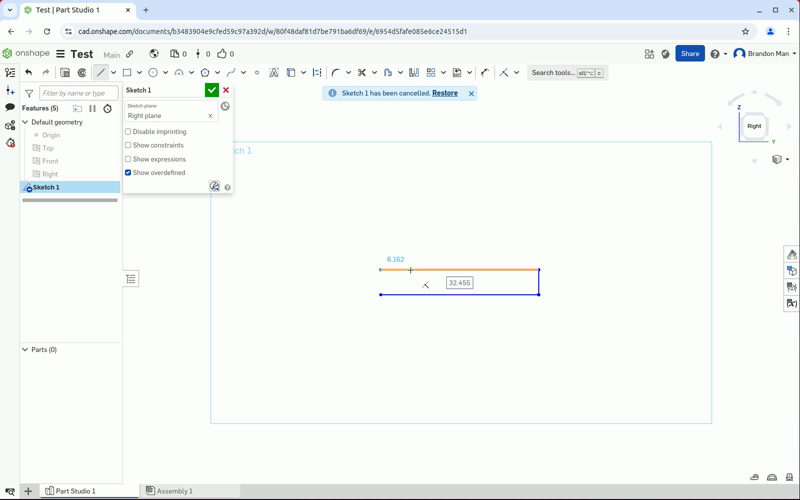
key_down(shift)
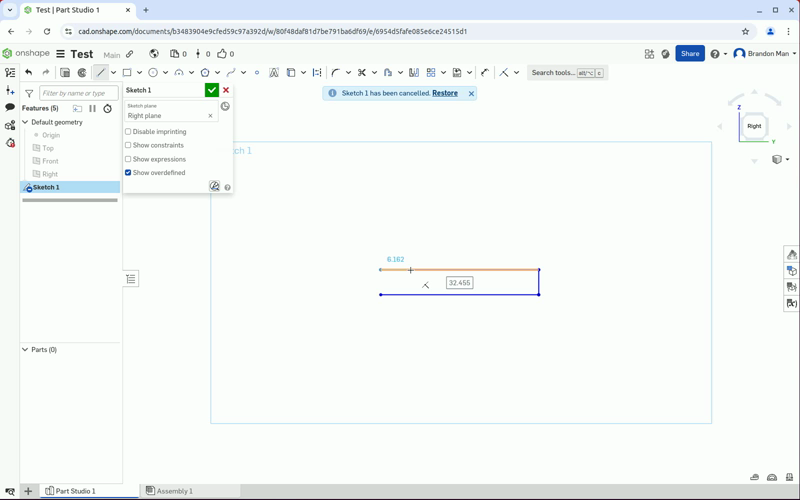
mouse_move(380, 294)
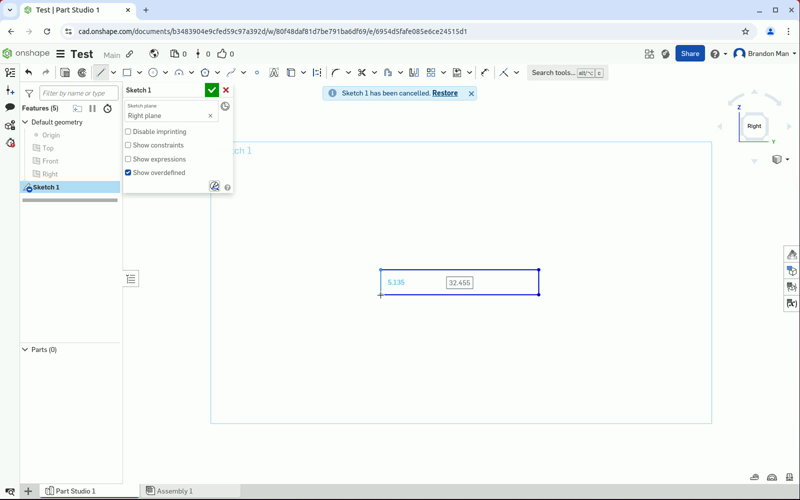
key_up(shift)
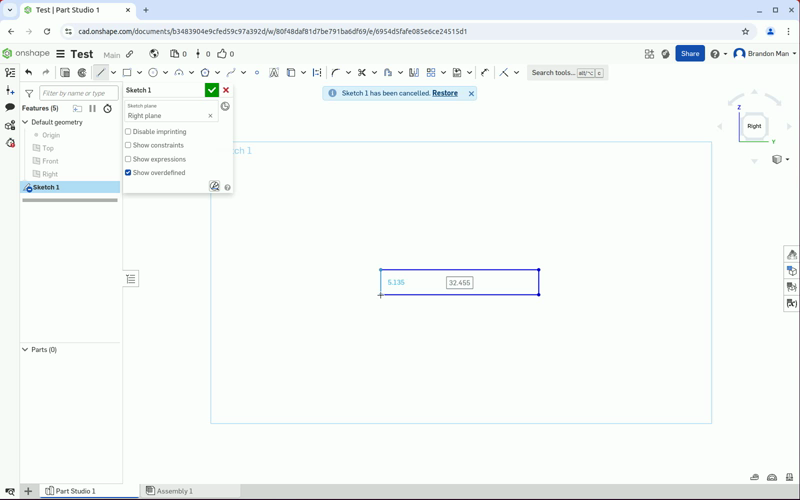
click(380, 294)
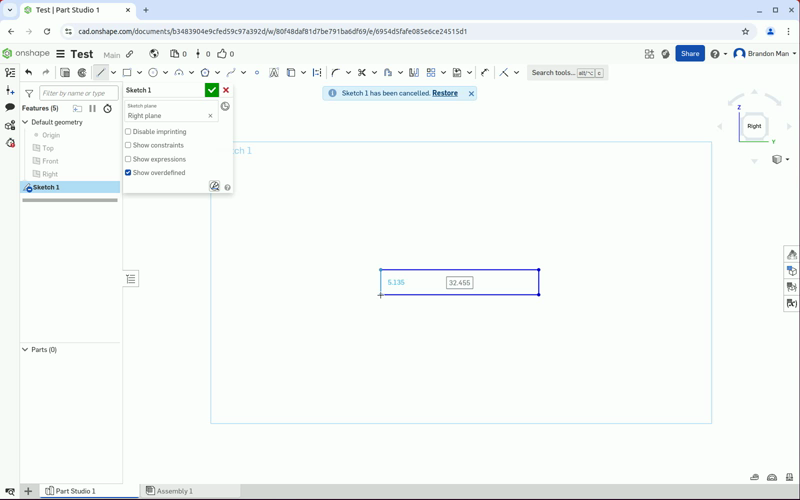
key(esc)
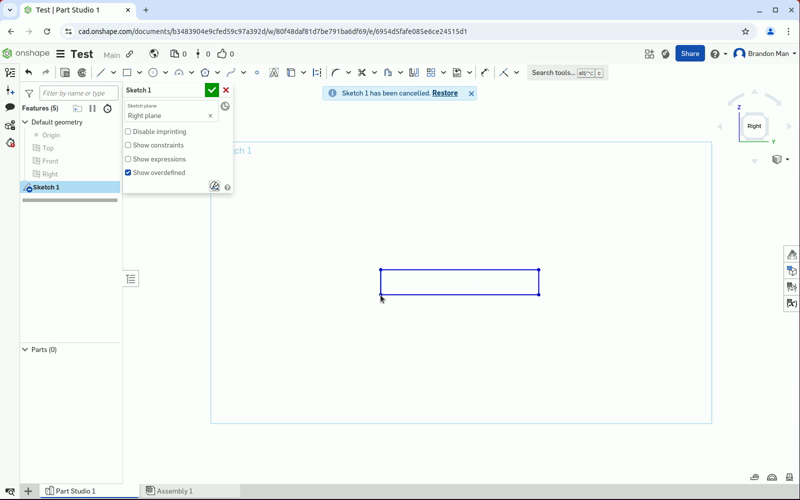
mouse_move(390, 285)
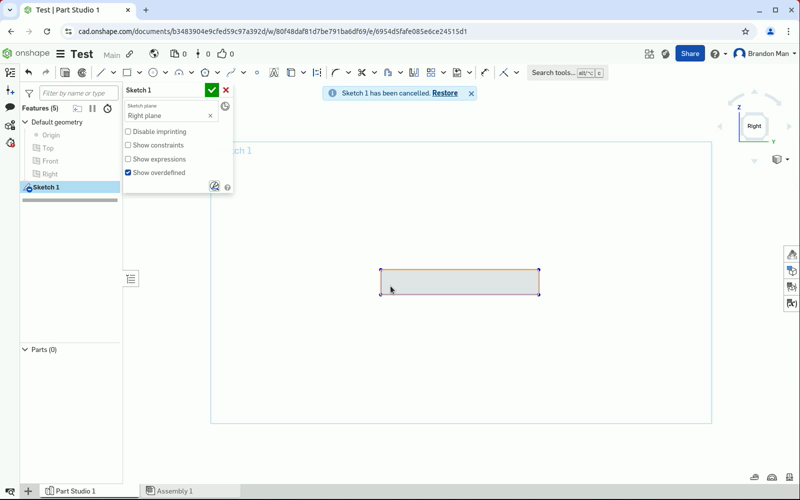
click(390, 285)
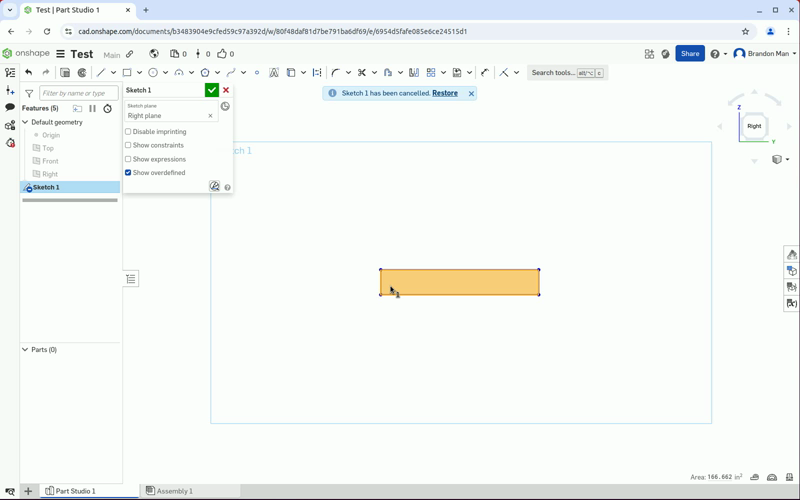
mouse_move(73, 352)
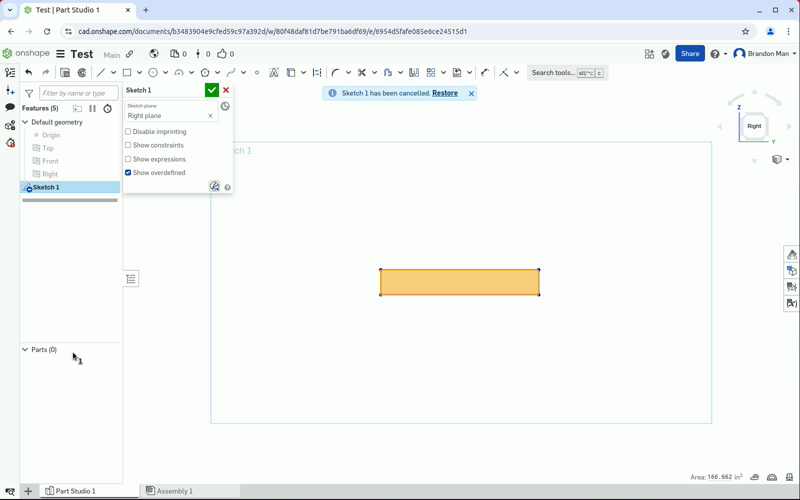
key(shift+y)
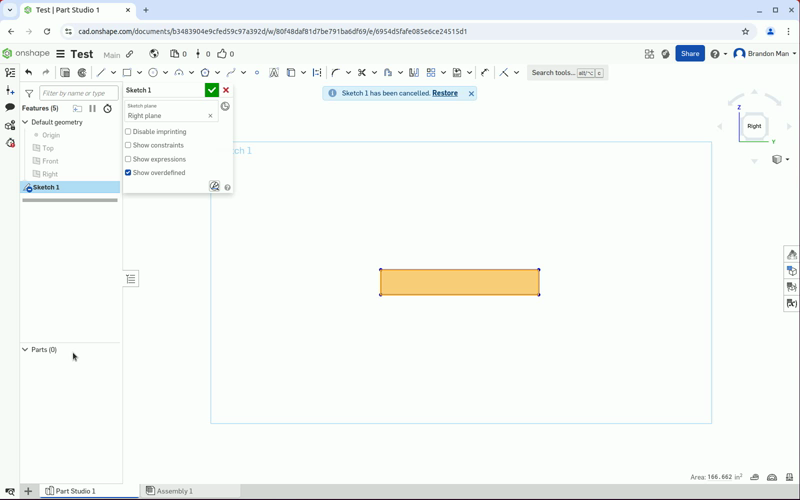
key(shift+e)
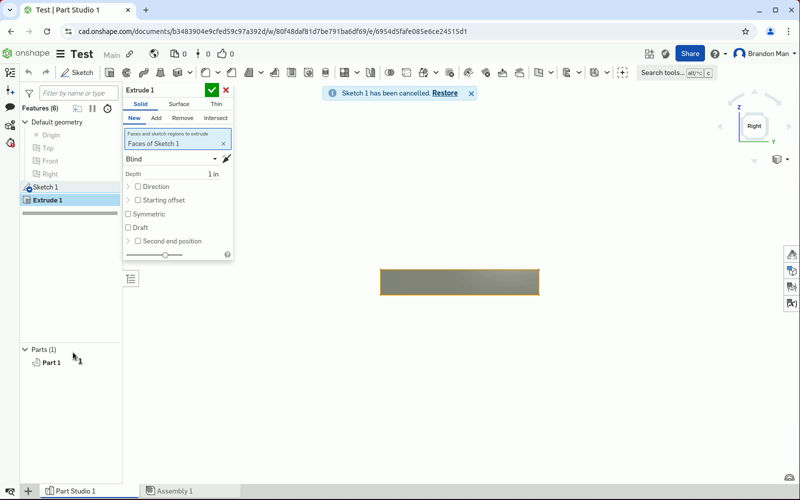
mouse_move(143, 106)
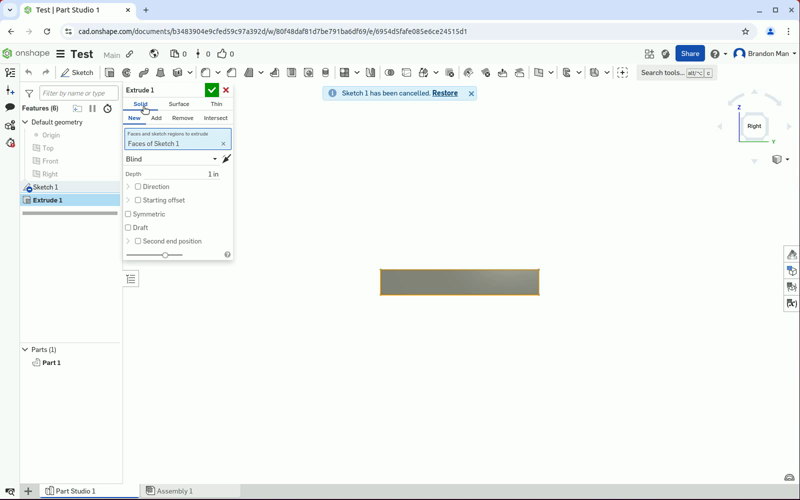
click(143, 106)
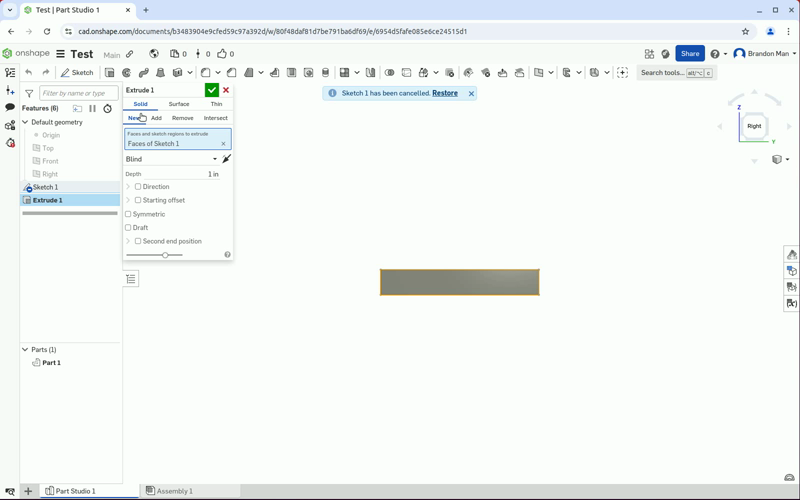
mouse_move(137, 120)
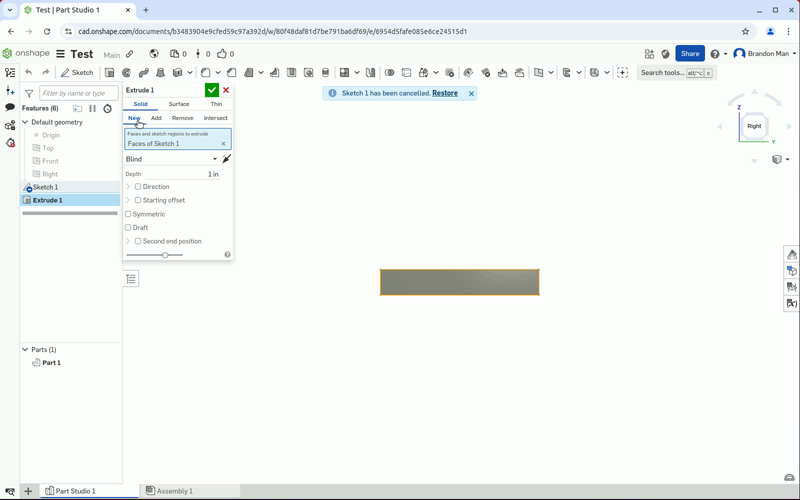
click(137, 120)
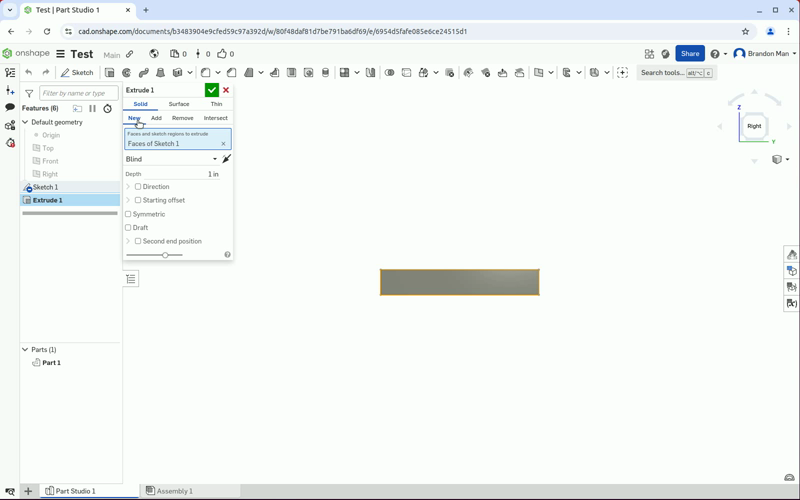
key(tab, 4)
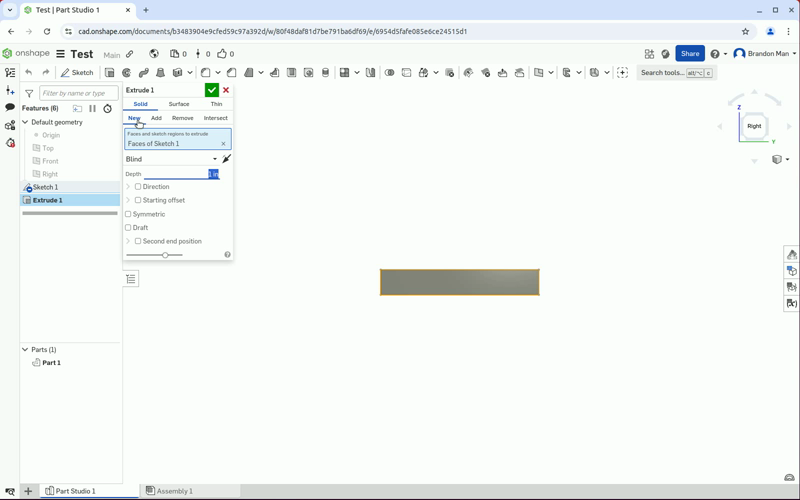
text(46.216)
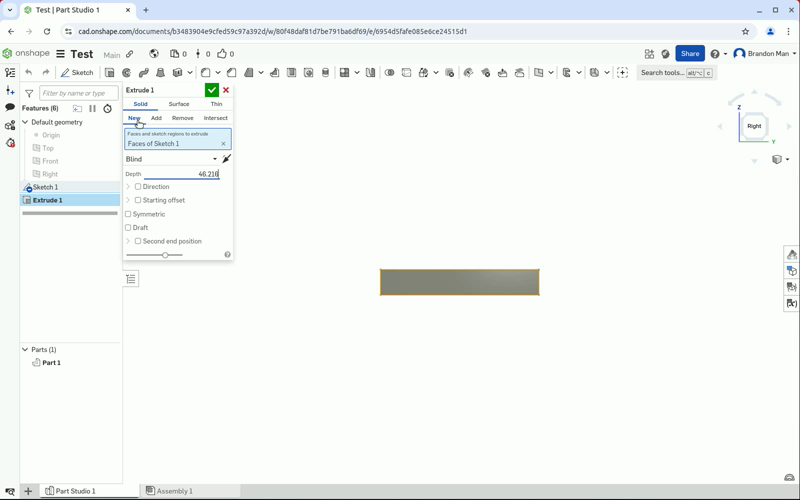
key(tab, 3)
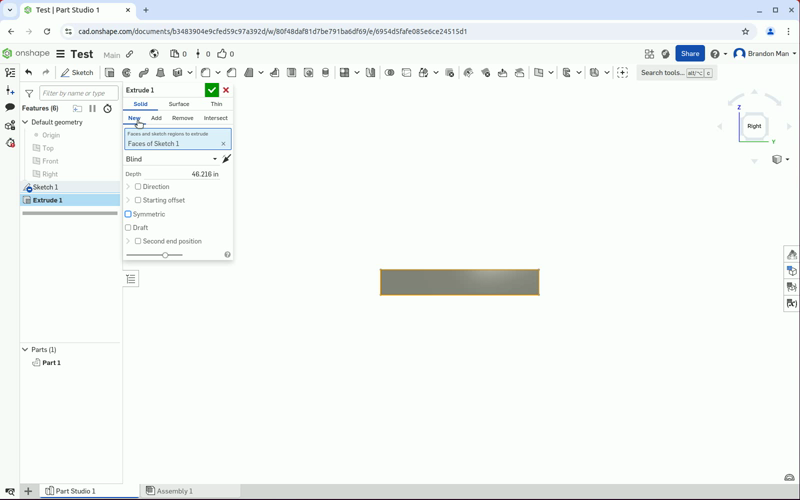
key(space)
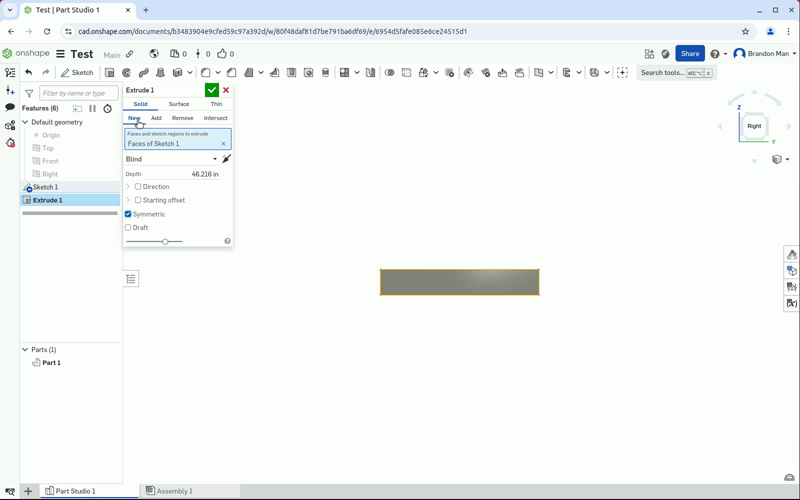
key(enter)
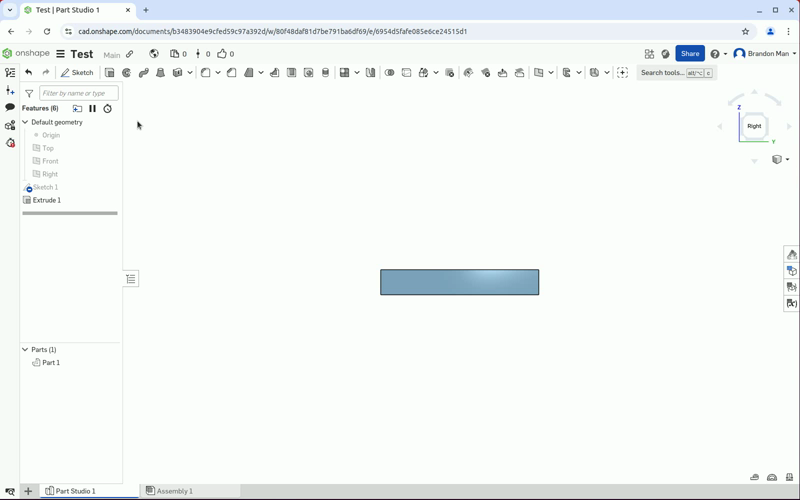
key(shift+h)
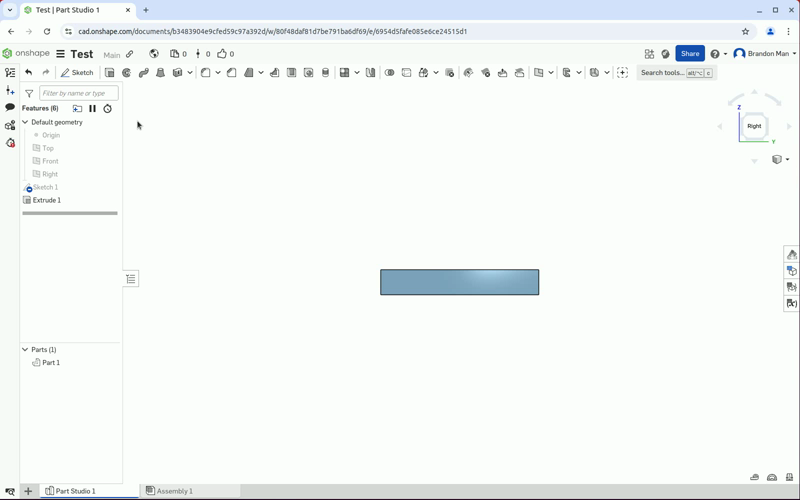
key(shift+h)
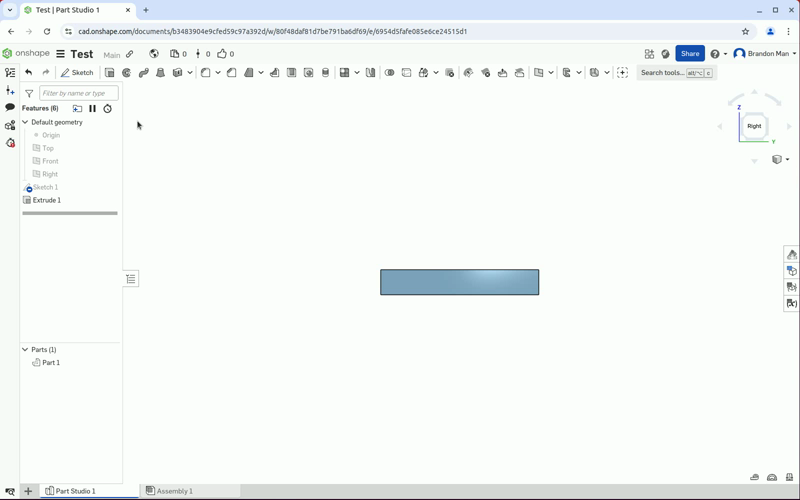
mouse_move(73, 189)
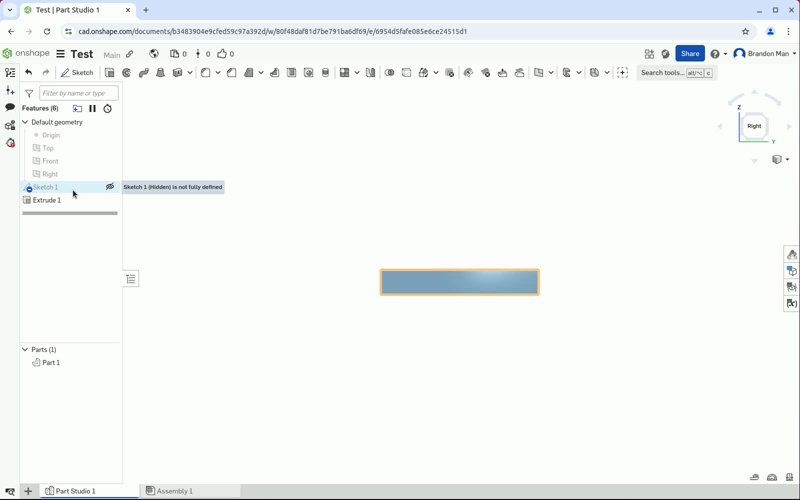
click(73, 189)
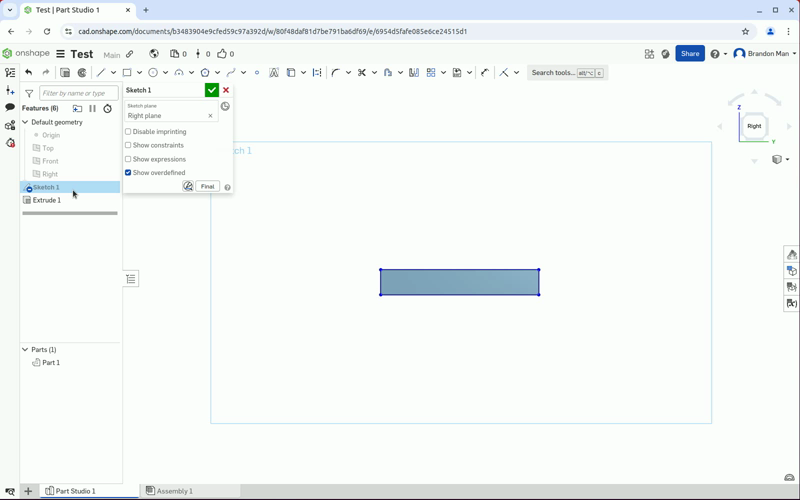
mouse_move(229, 92)
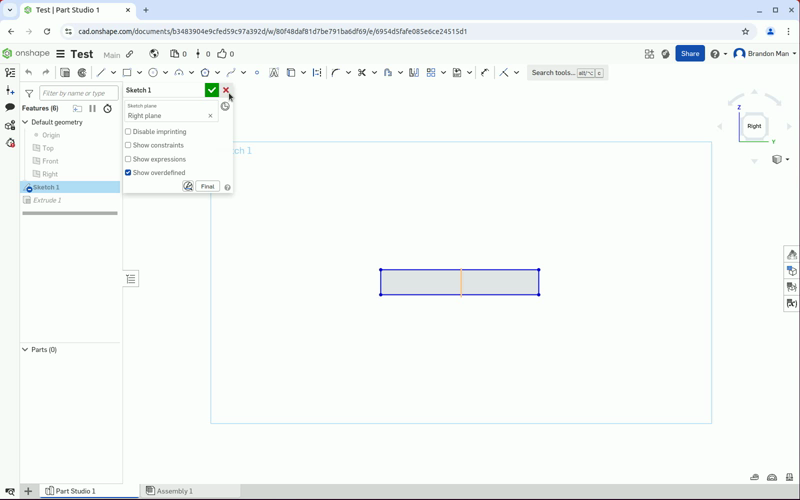
click(229, 92)
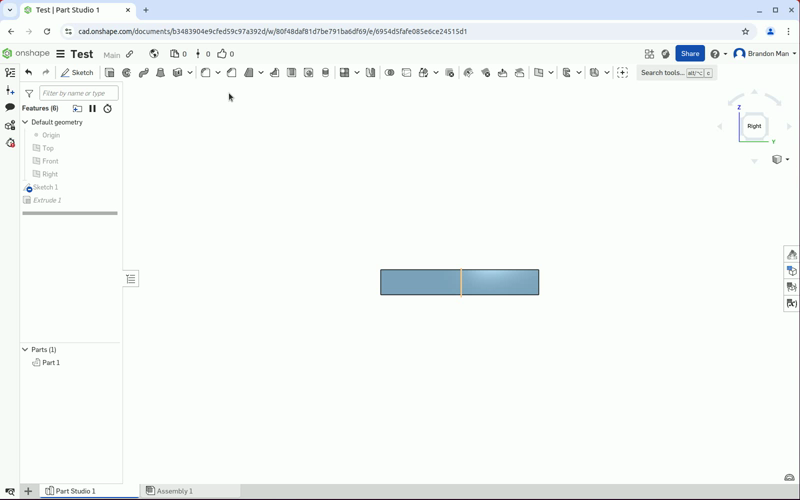
mouse_move(73, 352)
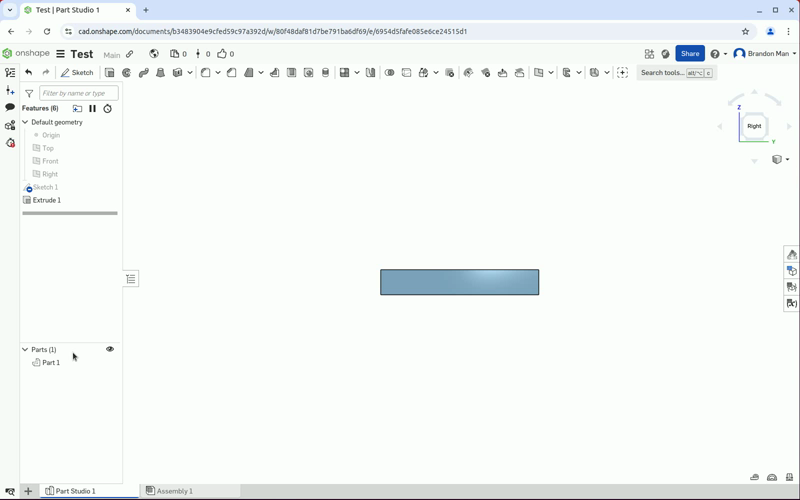
key(y)
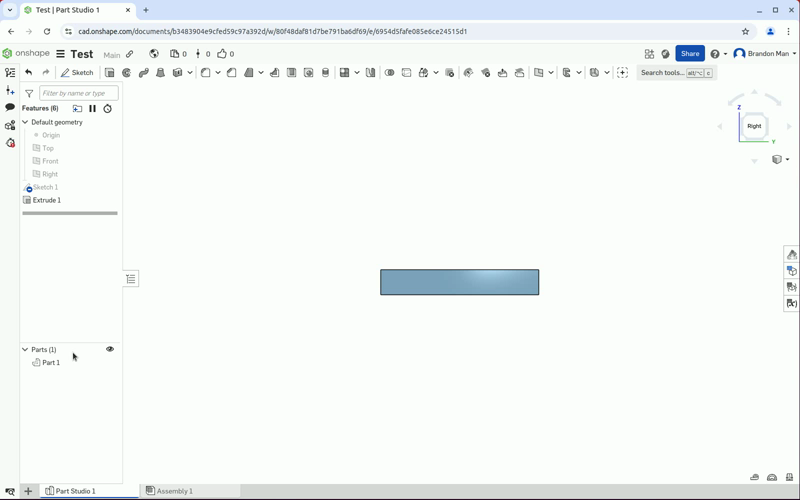
key(shift+p)
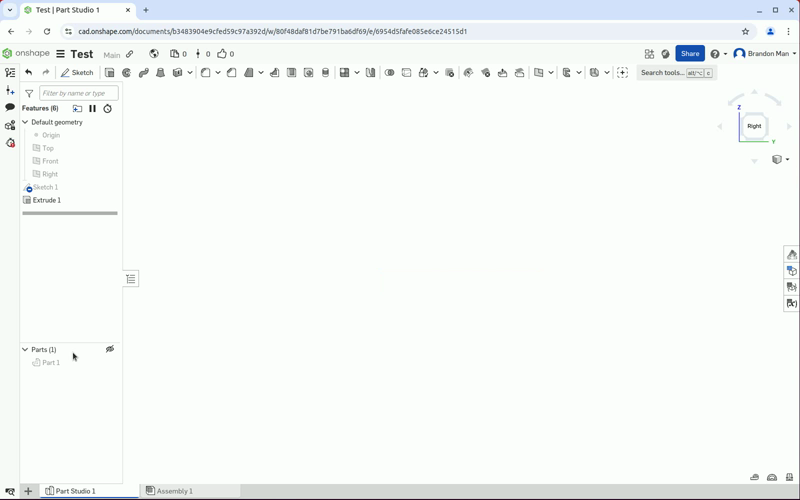
key(space)
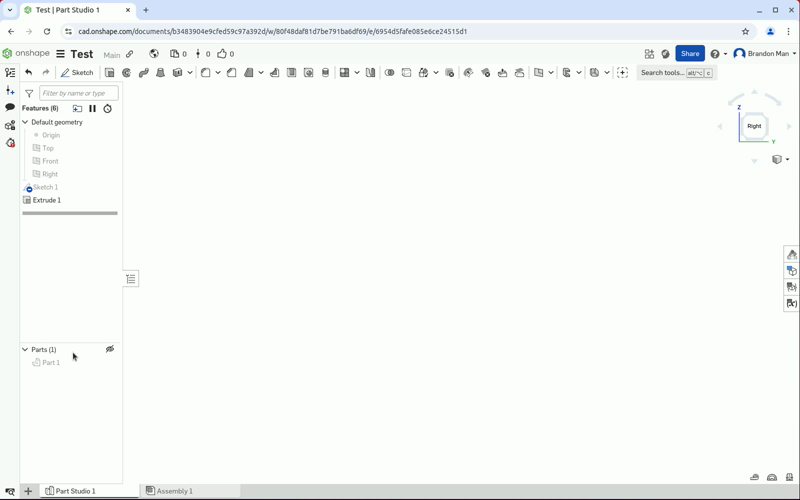
key_down(shift)
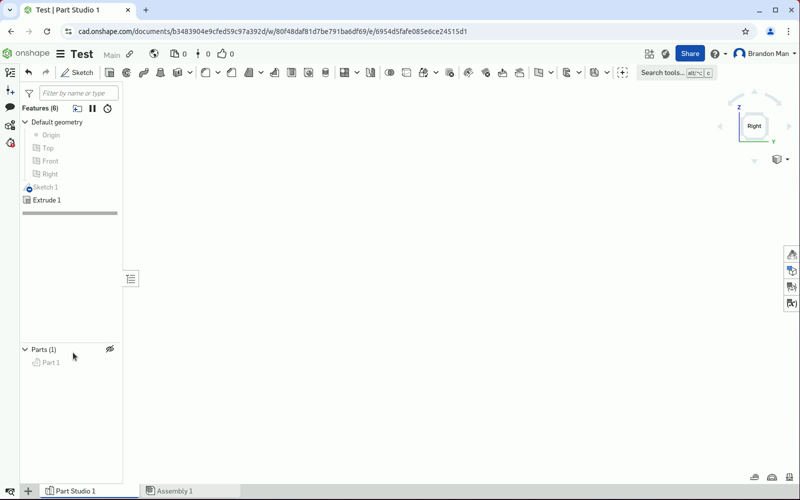
key(right)
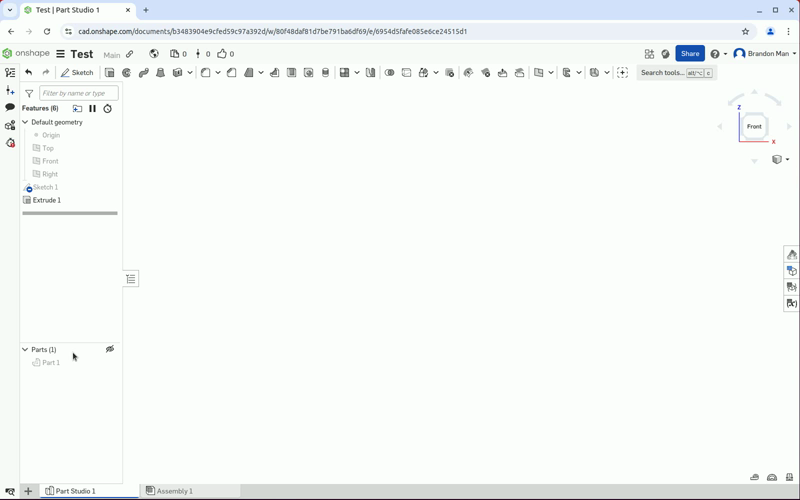
key_up(shift)
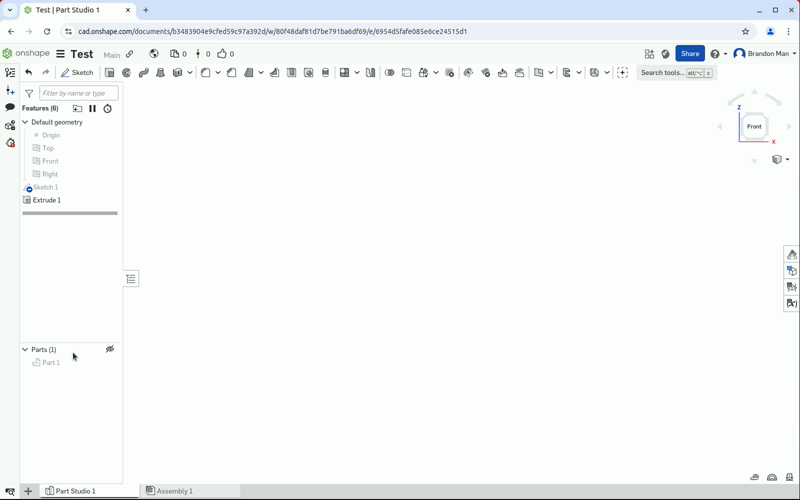
mouse_move(73, 352)
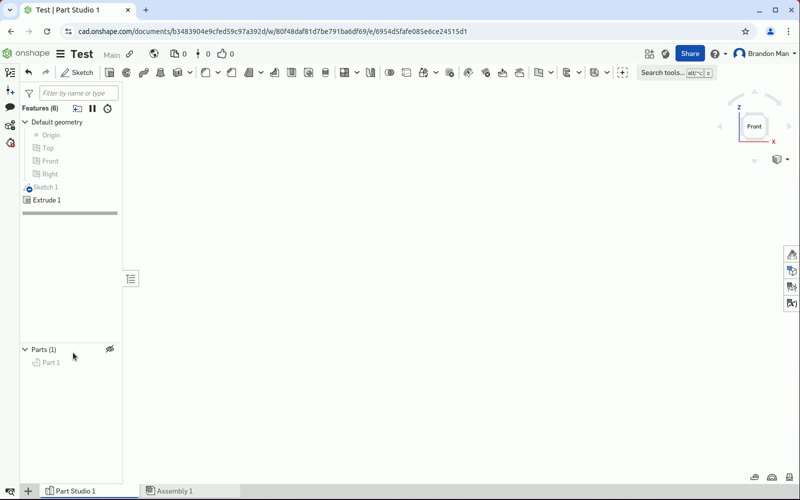
key(shift+y)
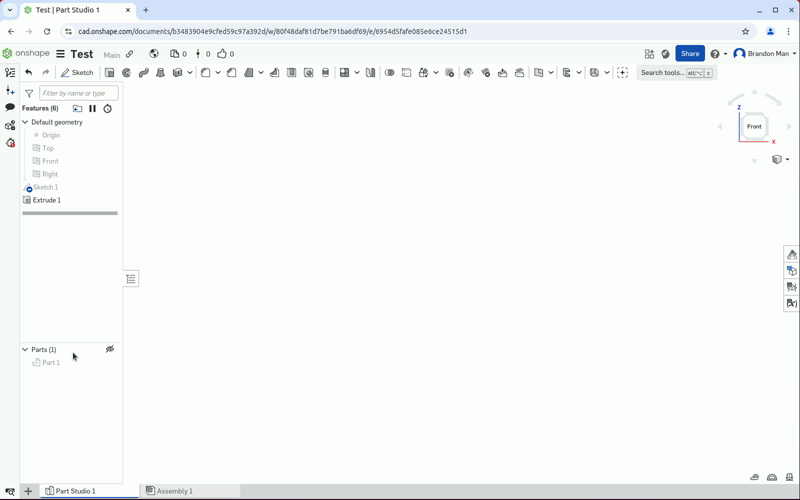
key(shift+s)
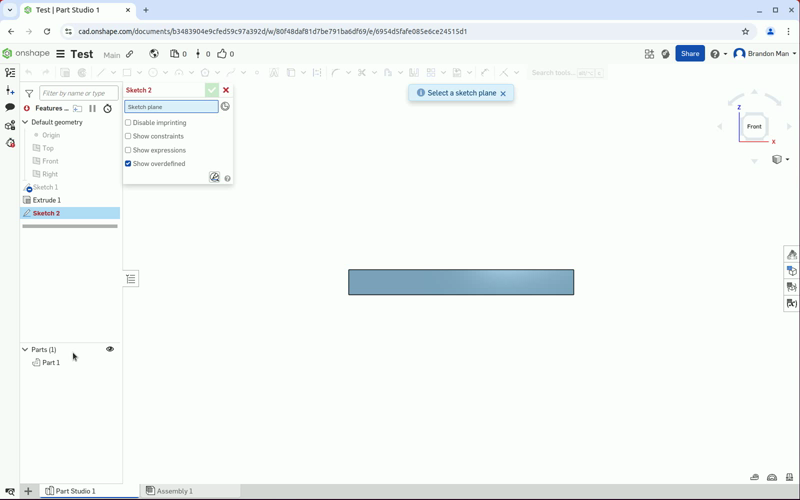
mouse_move(73, 163)
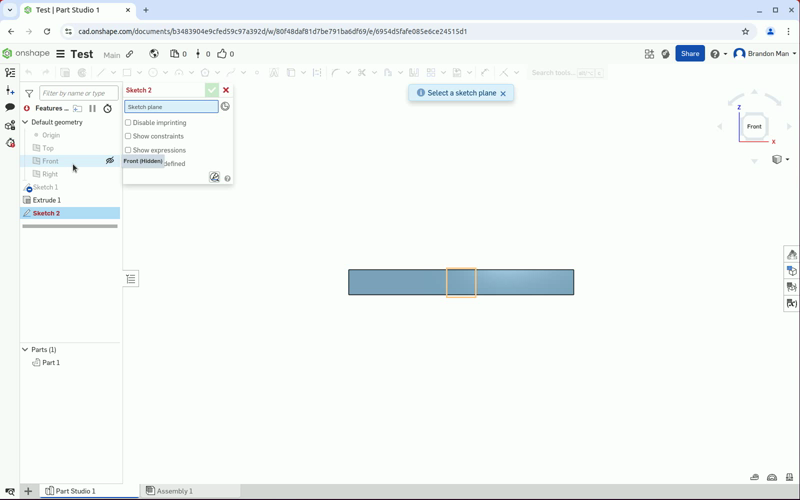
click(73, 163)
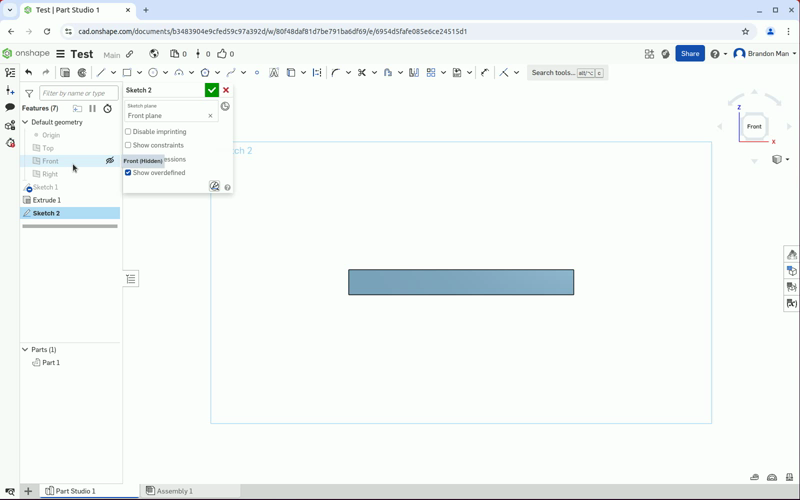
mouse_move(73, 352)
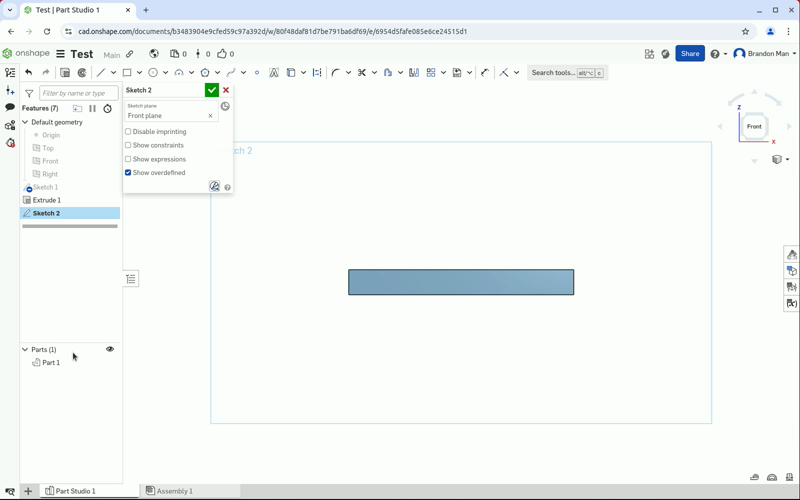
key(y)
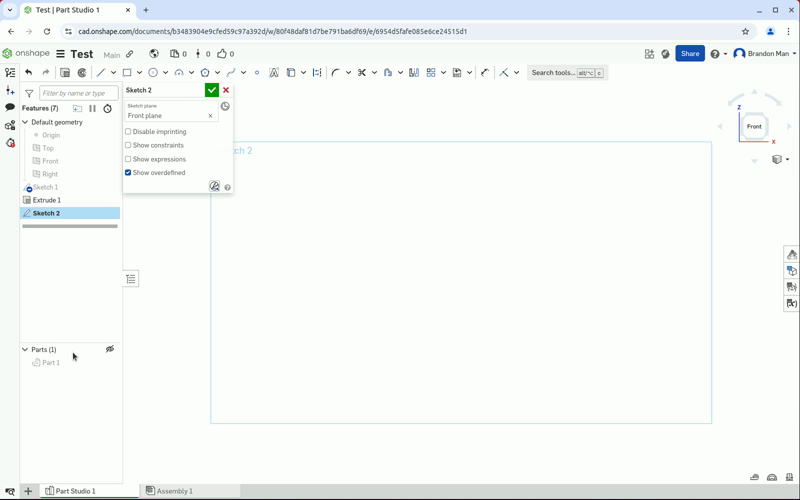
key(l)
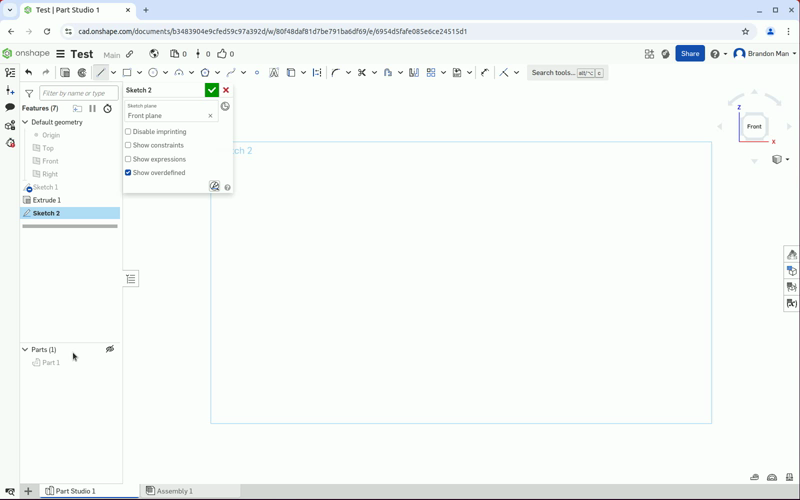
key_down(shift)
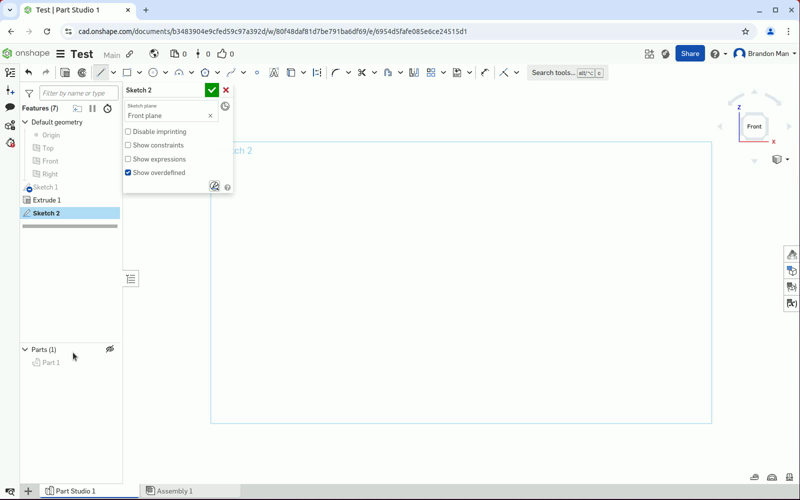
mouse_move(506, 257)
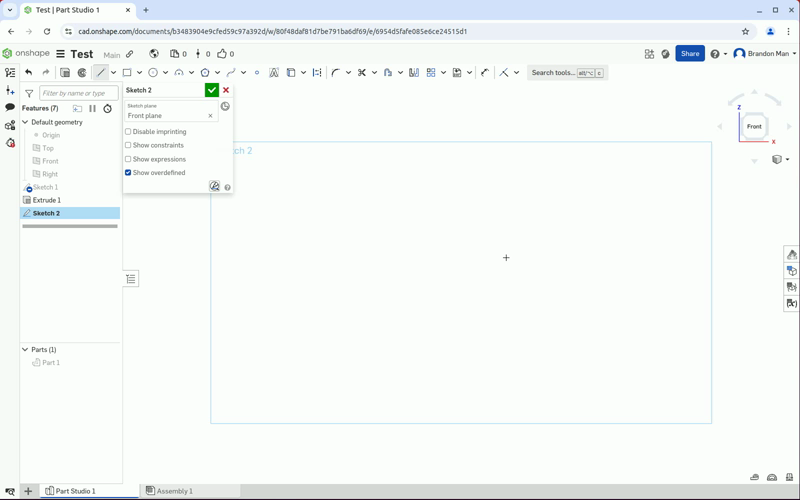
click(506, 257)
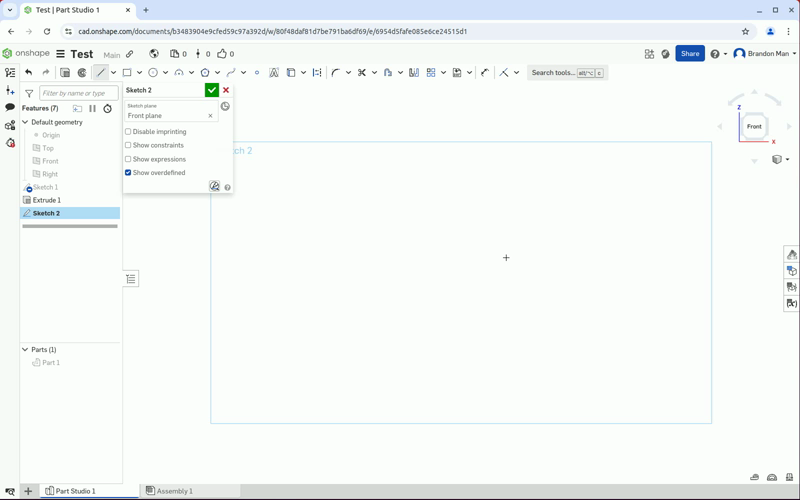
key_up(shift)
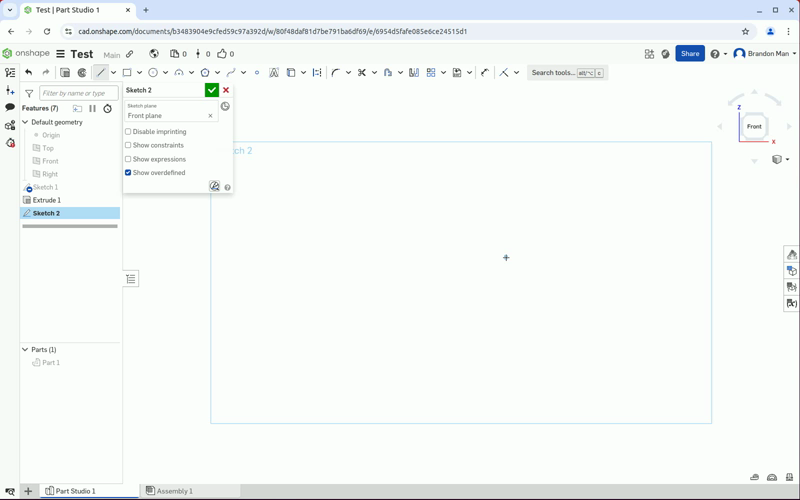
key_down(shift)
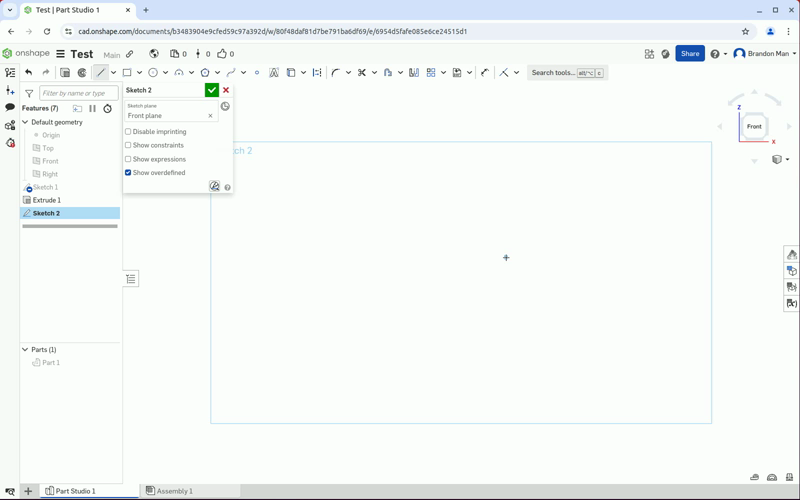
mouse_move(587, 304)
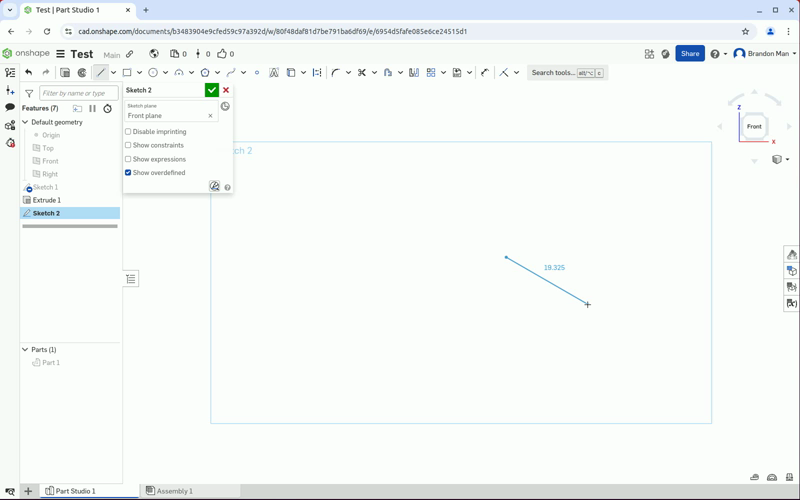
click(587, 304)
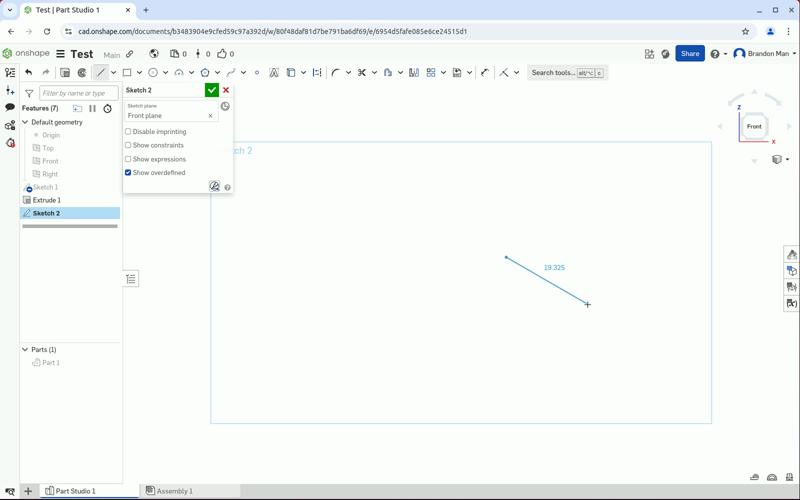
key_up(shift)
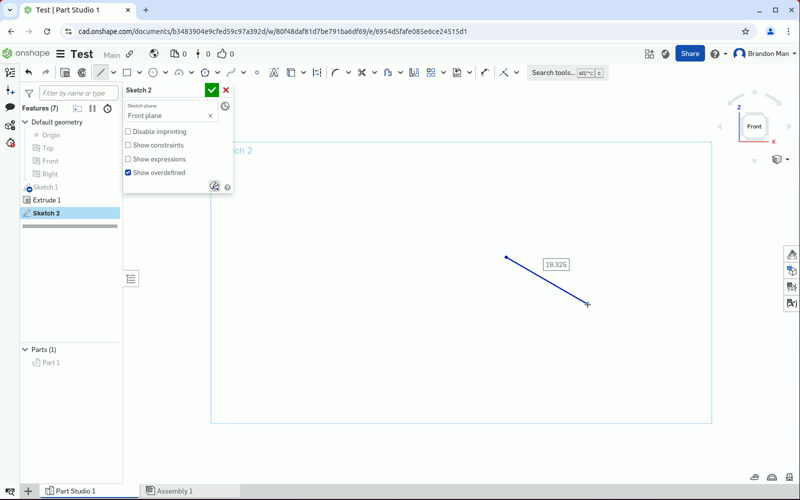
key_down(shift)
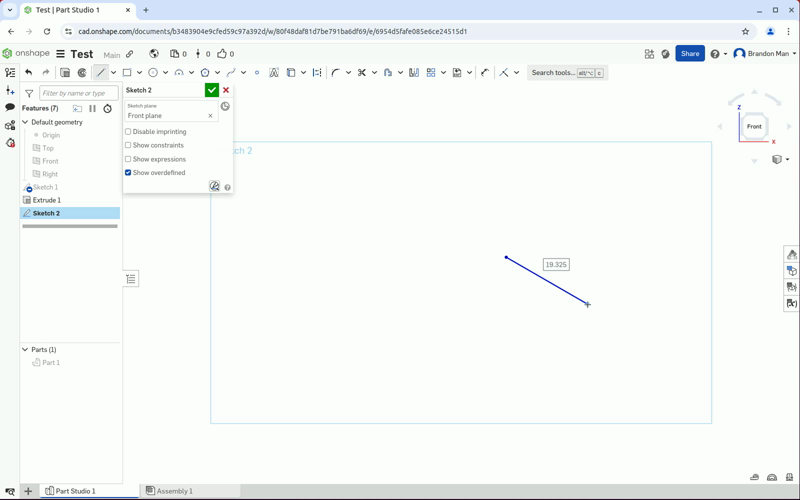
mouse_move(589, 304)
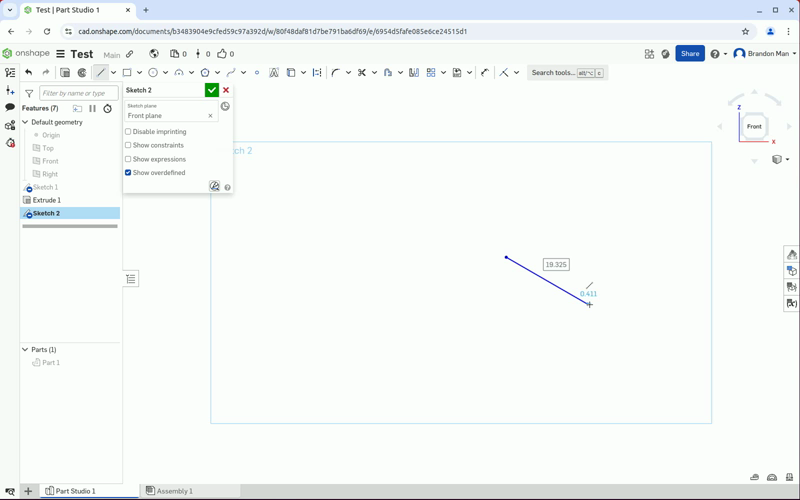
mouse_move(587, 257)
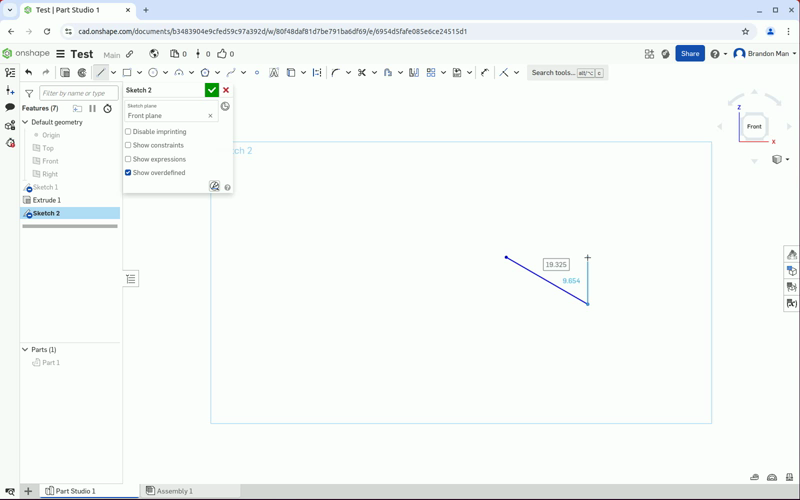
click(587, 257)
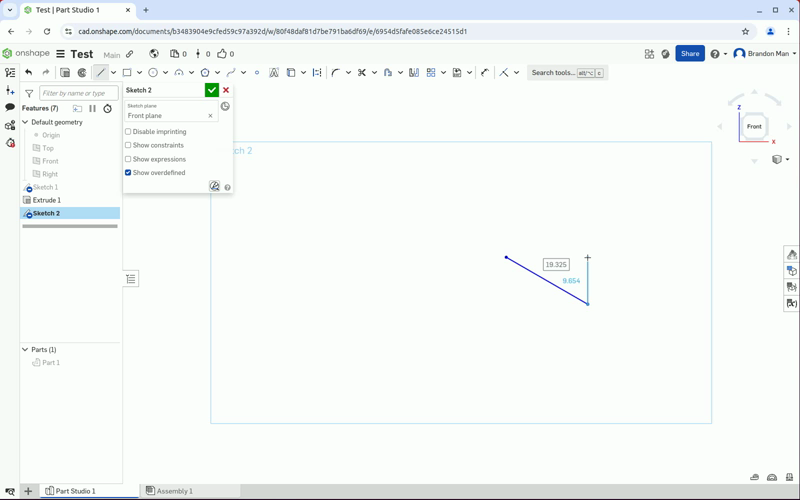
key_up(shift)
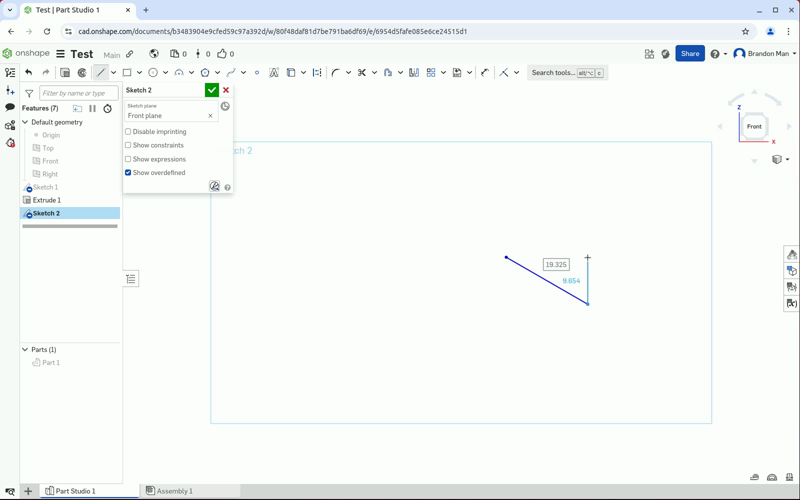
key_down(shift)
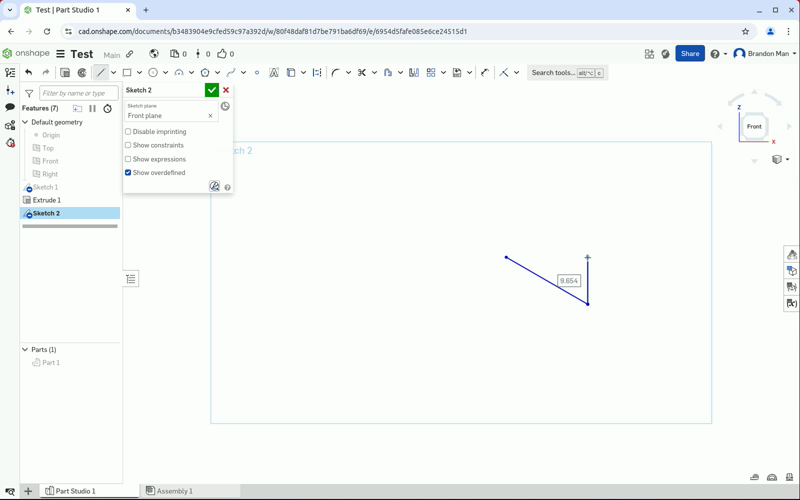
mouse_move(506, 257)
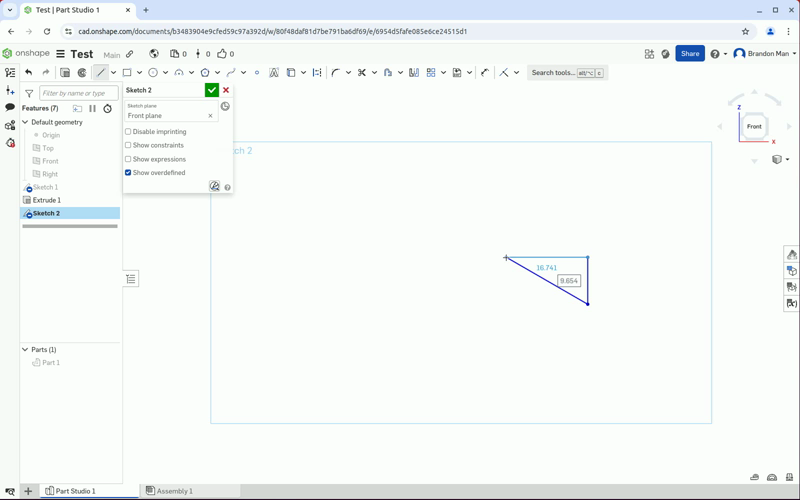
key_up(shift)
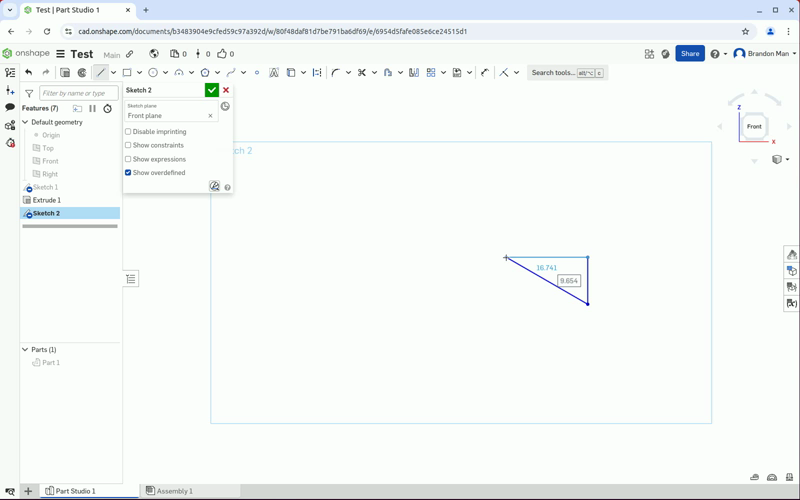
click(506, 257)
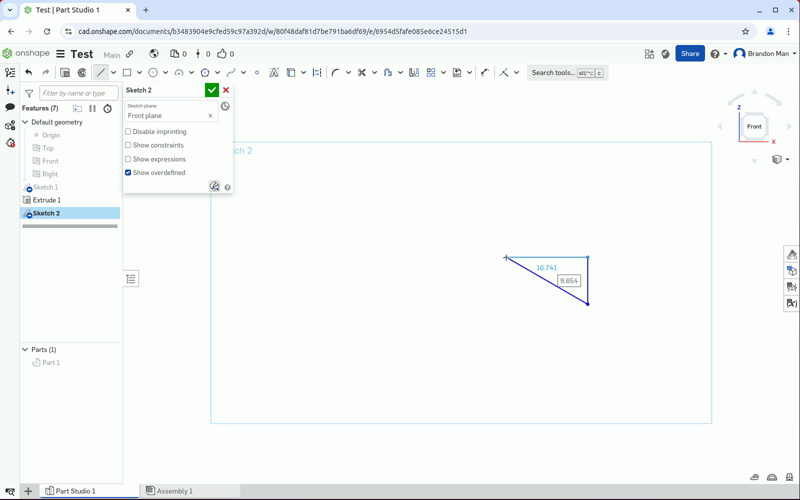
key(esc)
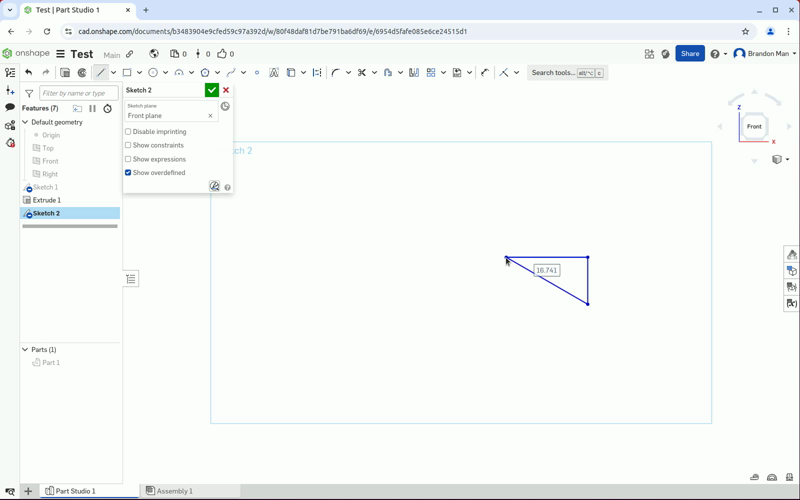
mouse_move(580, 271)
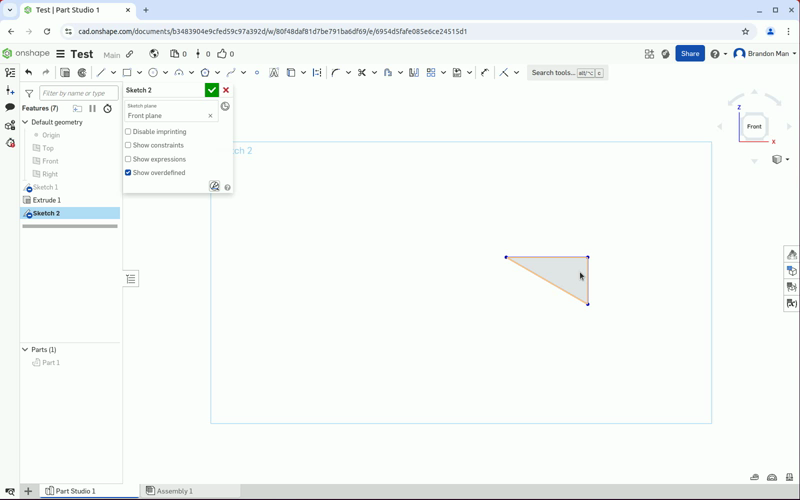
click(580, 271)
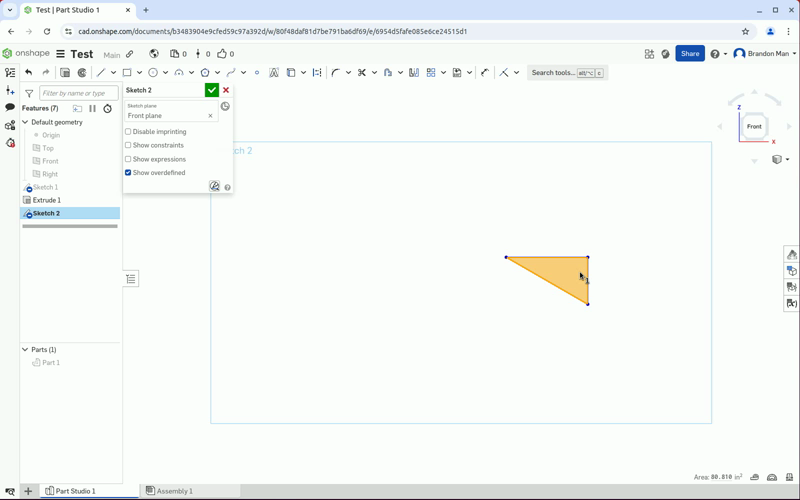
mouse_move(73, 352)
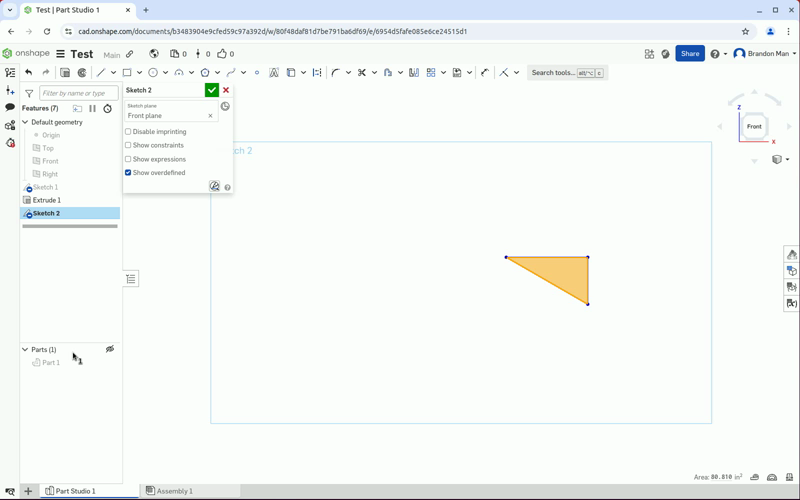
key(shift+y)
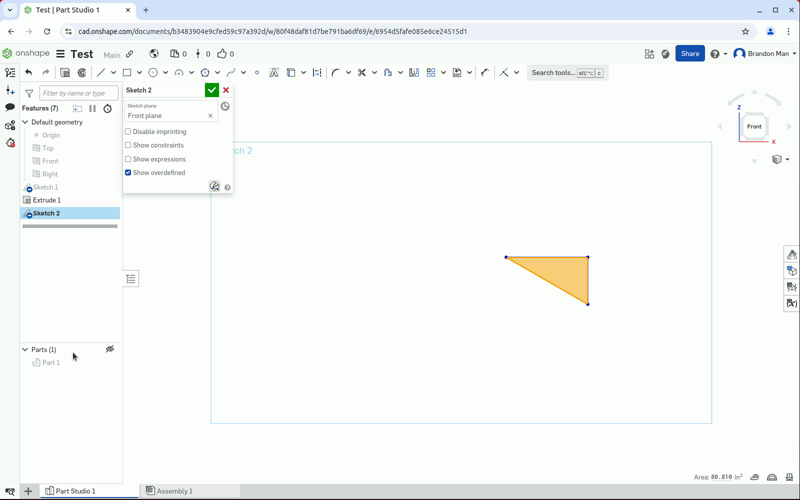
key(shift+e)
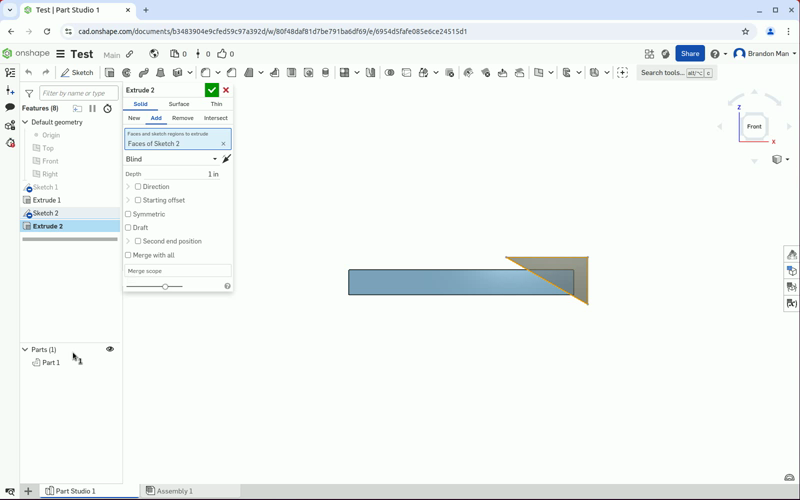
mouse_move(143, 106)
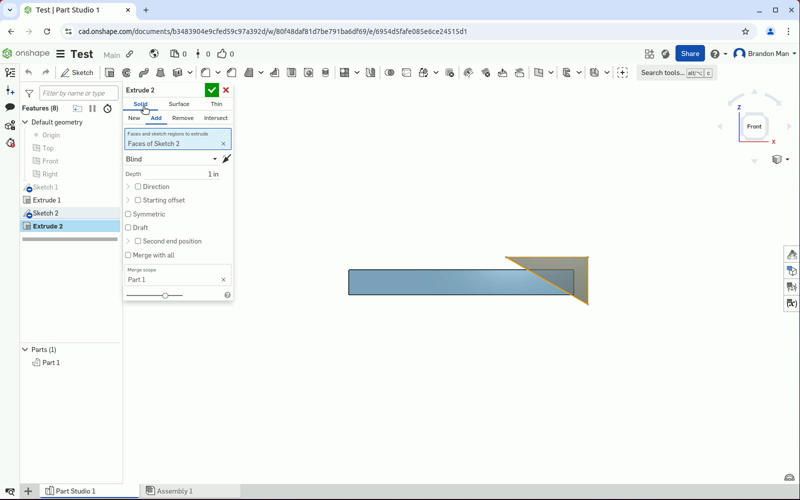
click(143, 106)
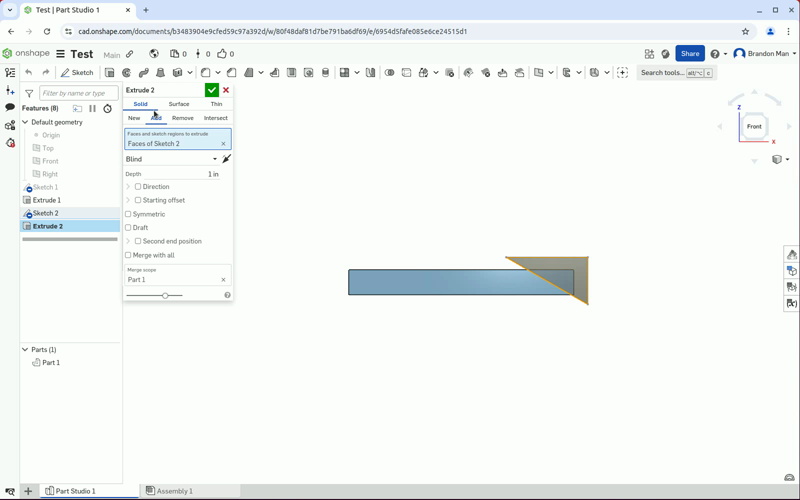
mouse_move(186, 120)
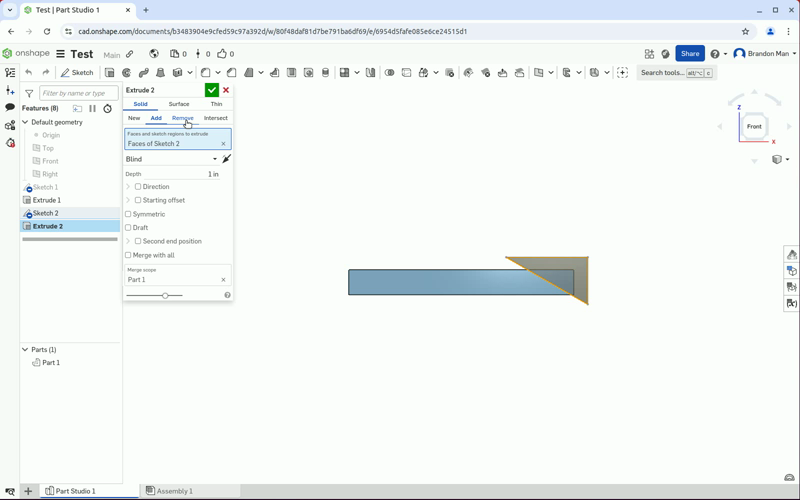
click(186, 120)
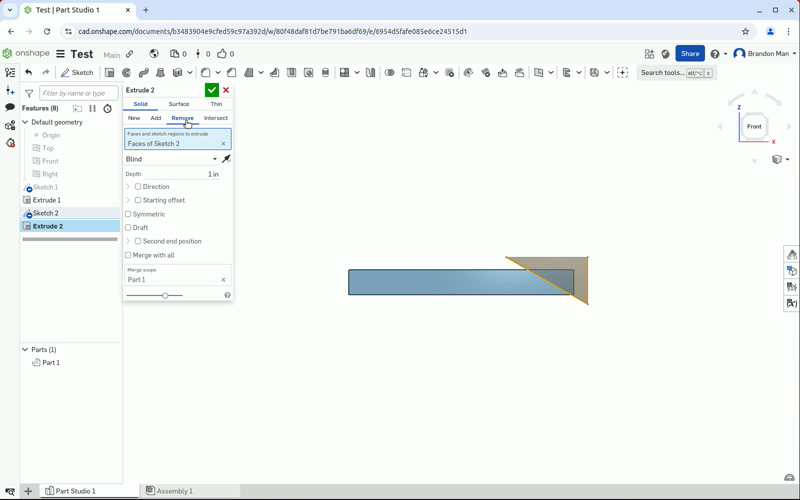
key(tab, 4)
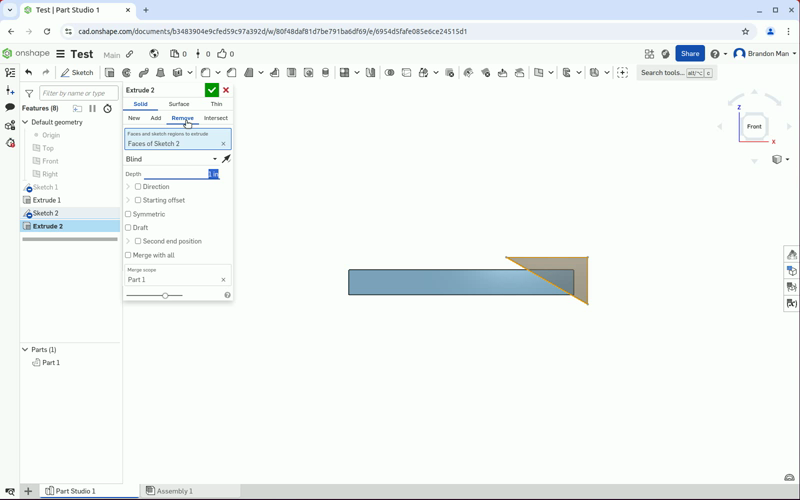
text(-46.216)
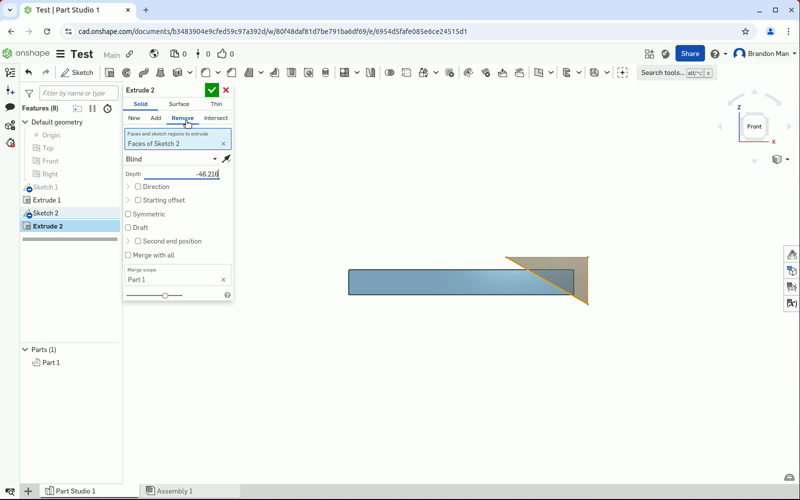
key(tab, 3)
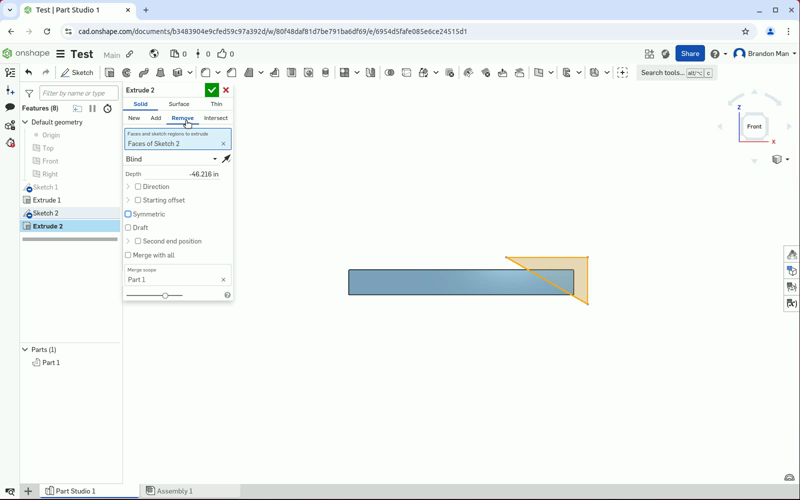
key(space)
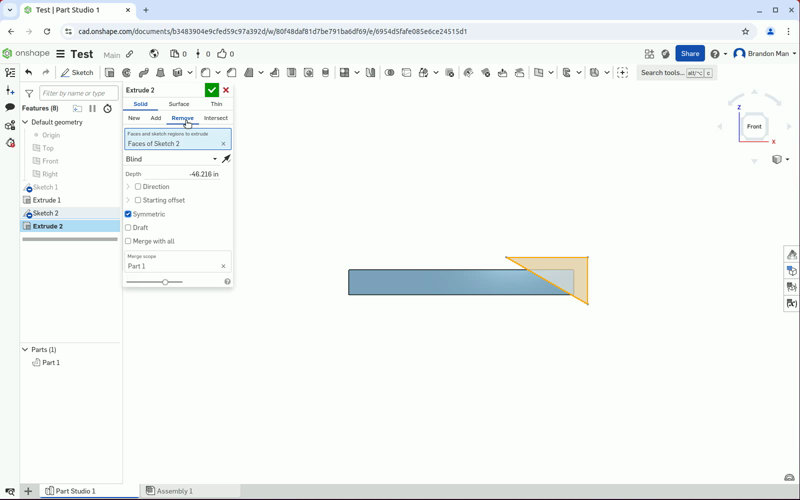
key(tab, 2)
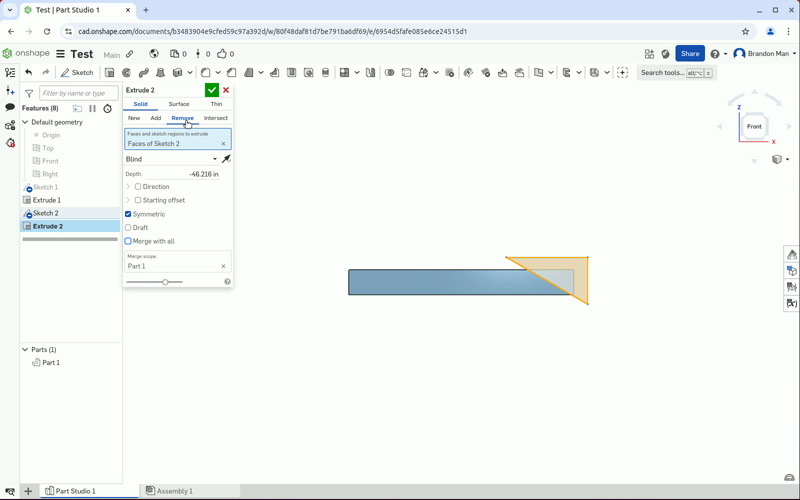
key(space)
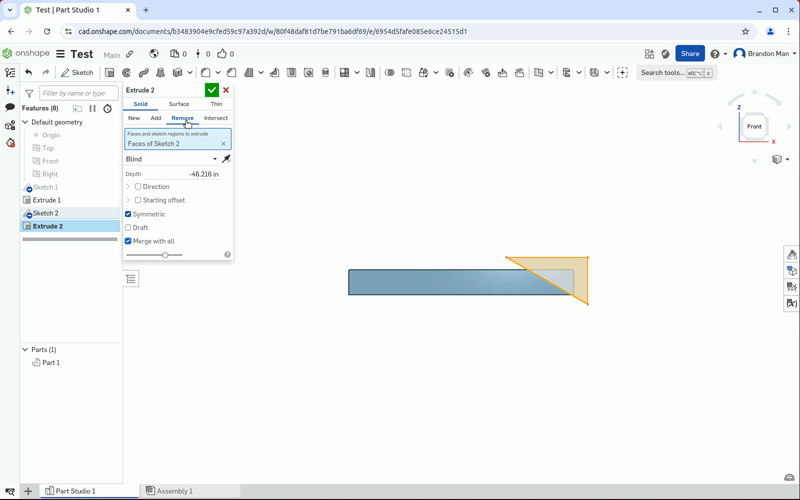
key(enter)
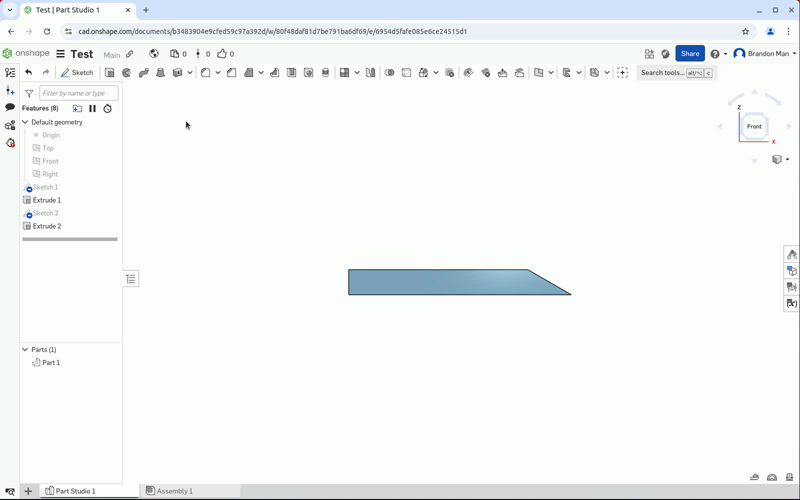
key(shift+h)
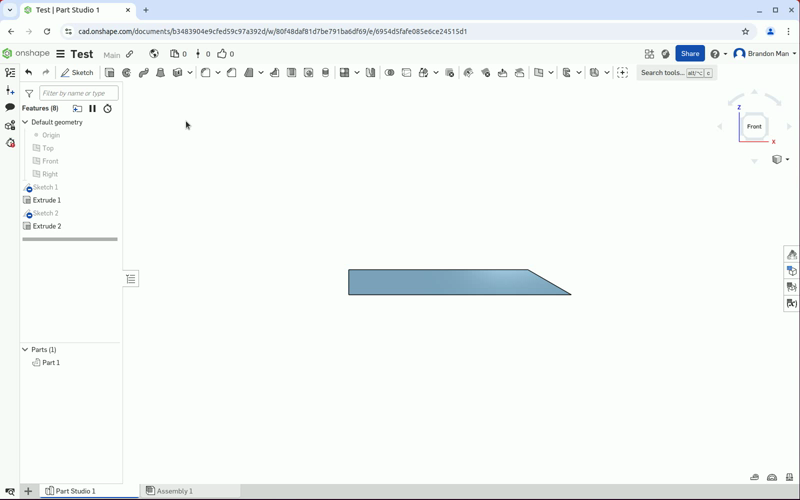
key(shift+h)
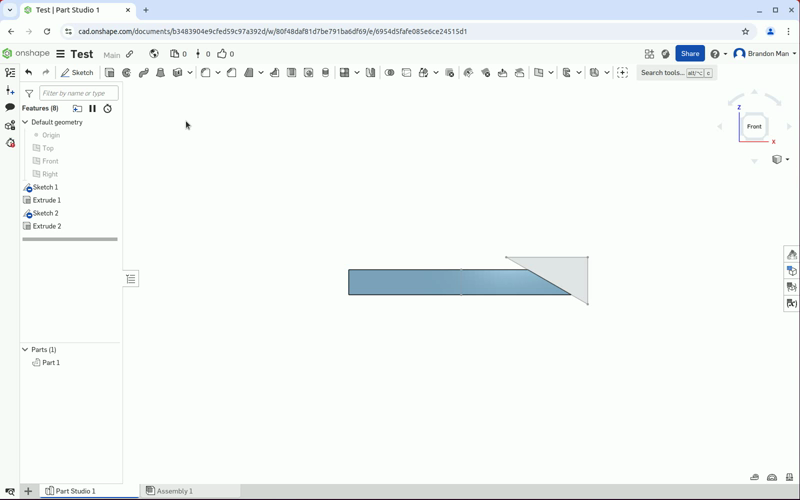
key(shift+7)
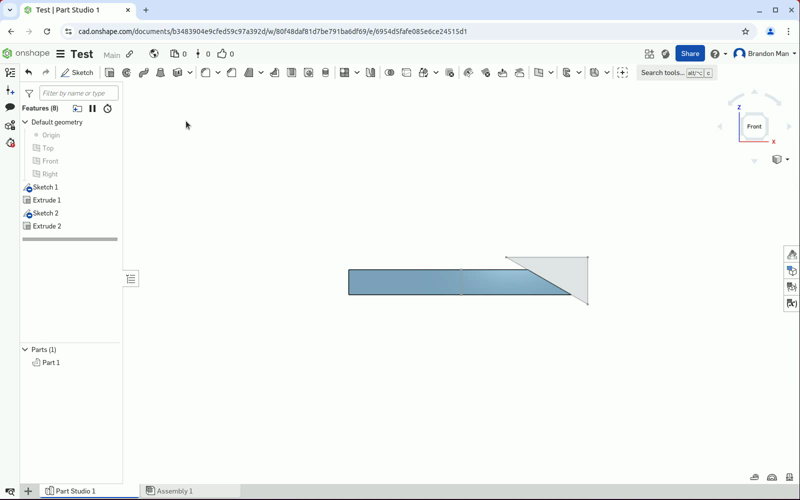
key(left, 2)
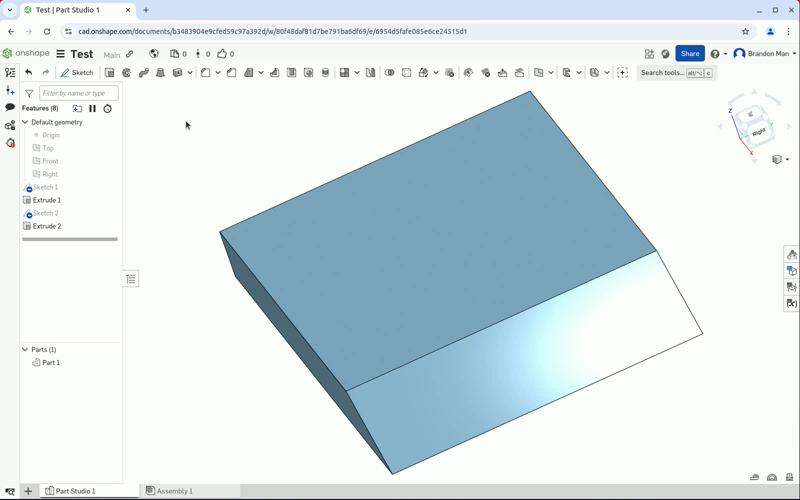
key(down, 2)
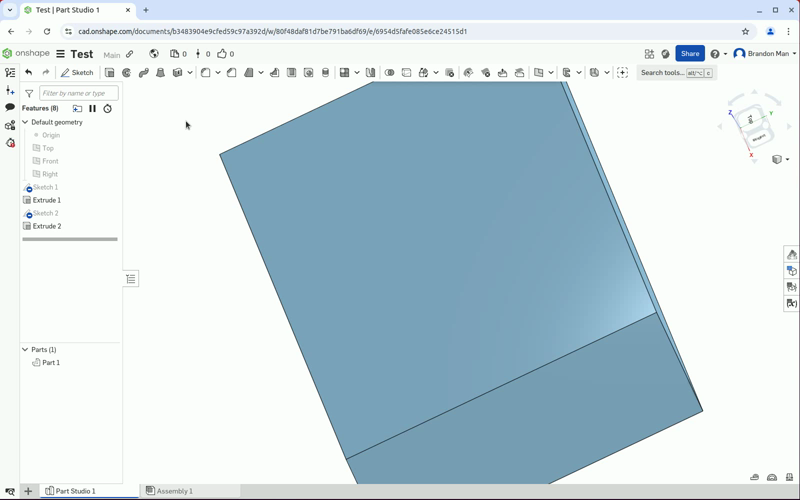
key(up, 2)
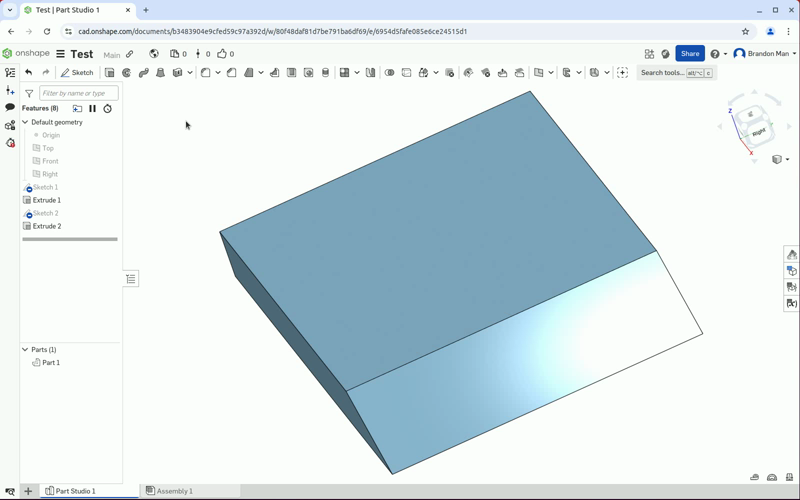
key(right, 2)
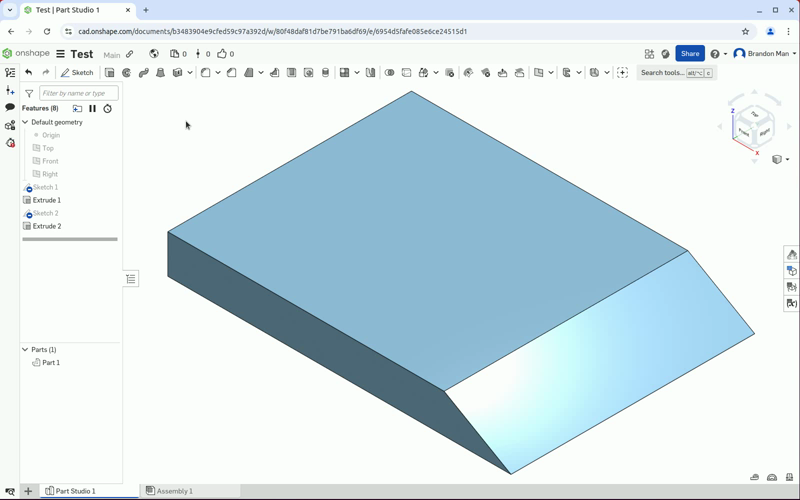
mouse_move(73, 189)
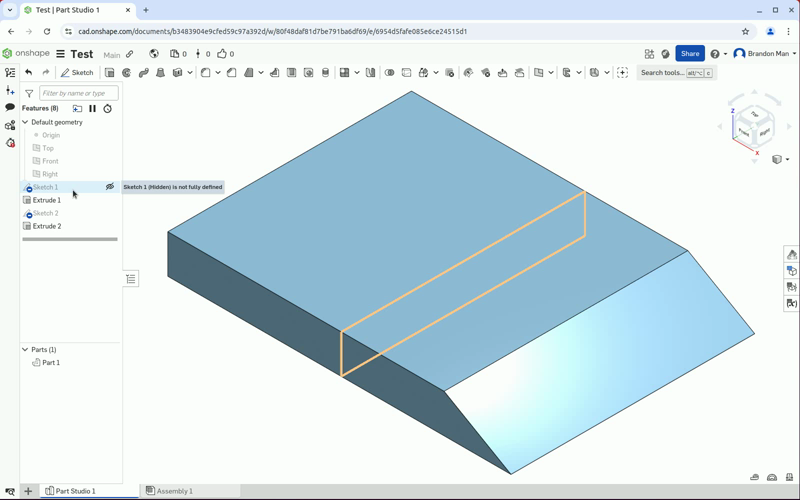
click(73, 189)